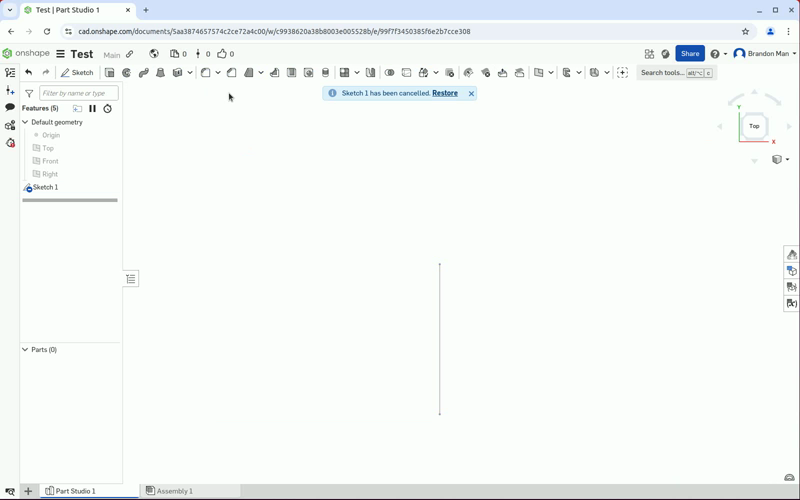
key(shift+h)
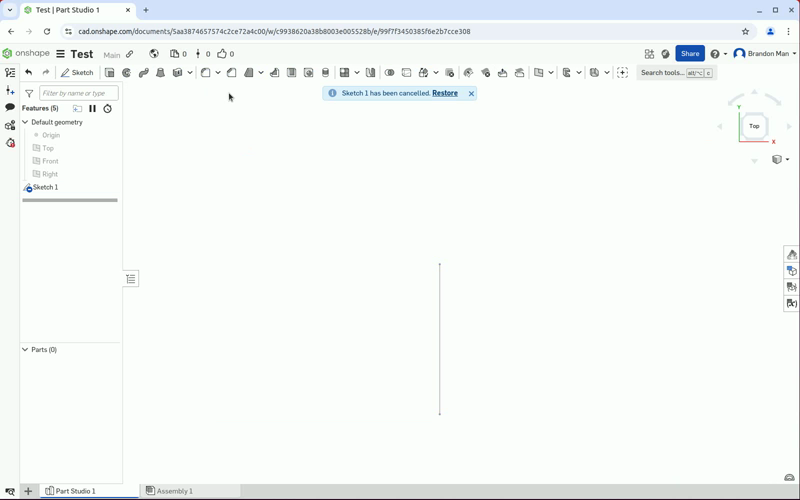
key(shift+s)
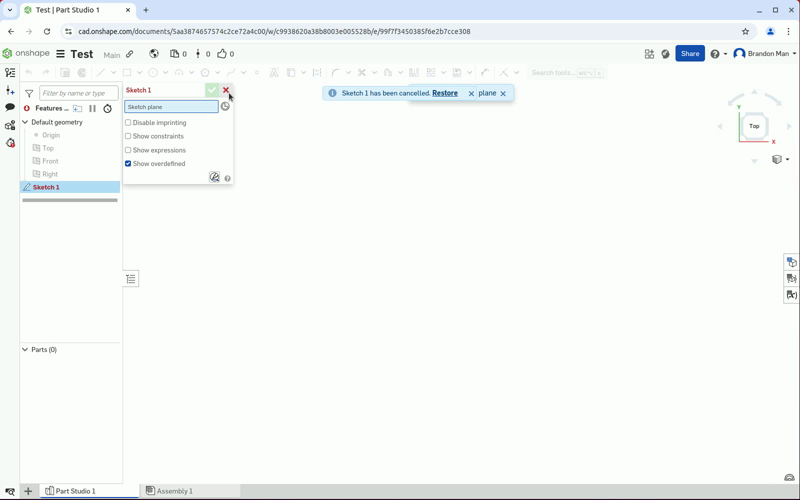
mouse_move(73, 150)
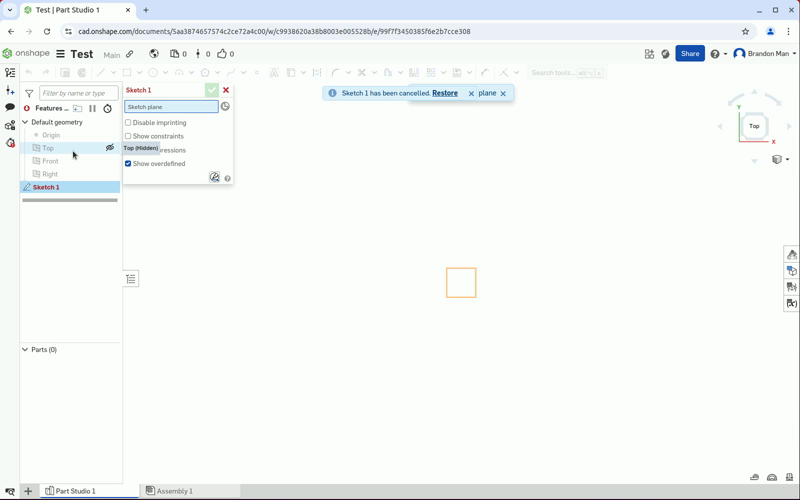
click(73, 150)
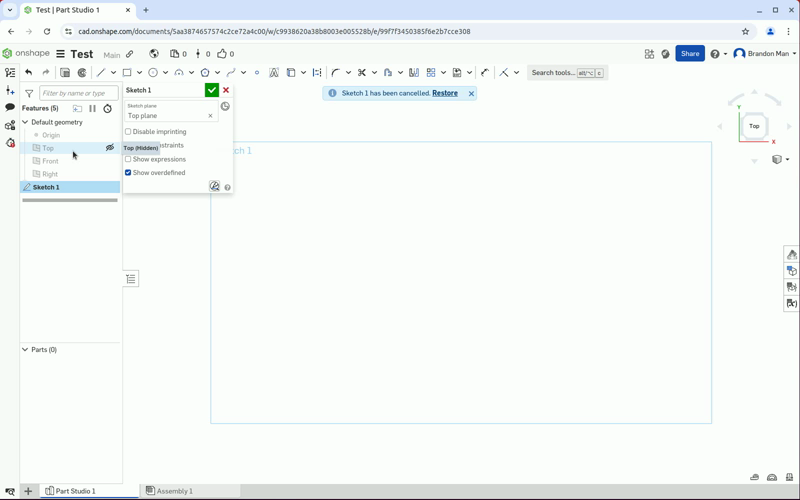
mouse_move(73, 352)
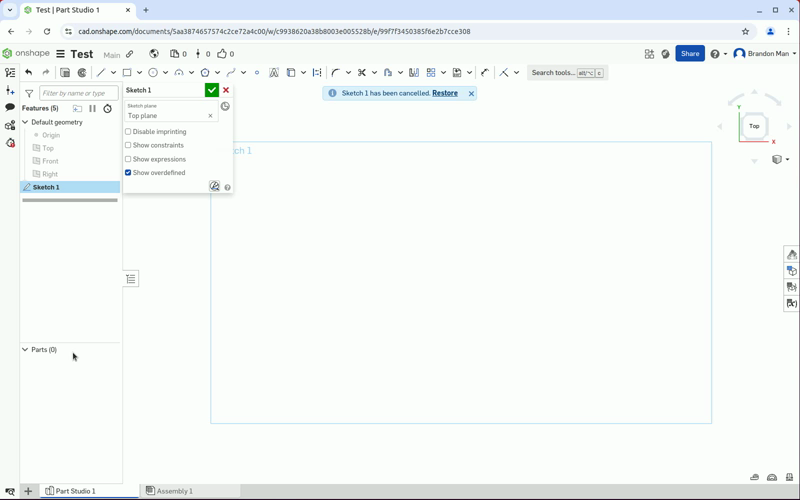
key(y)
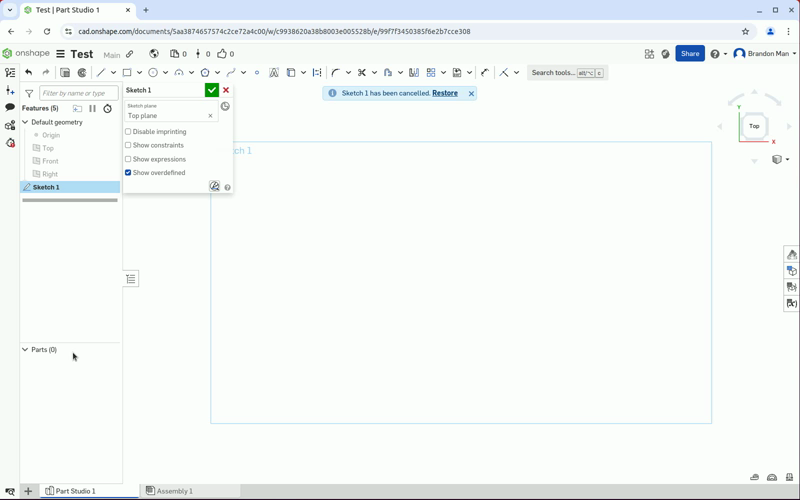
key(l)
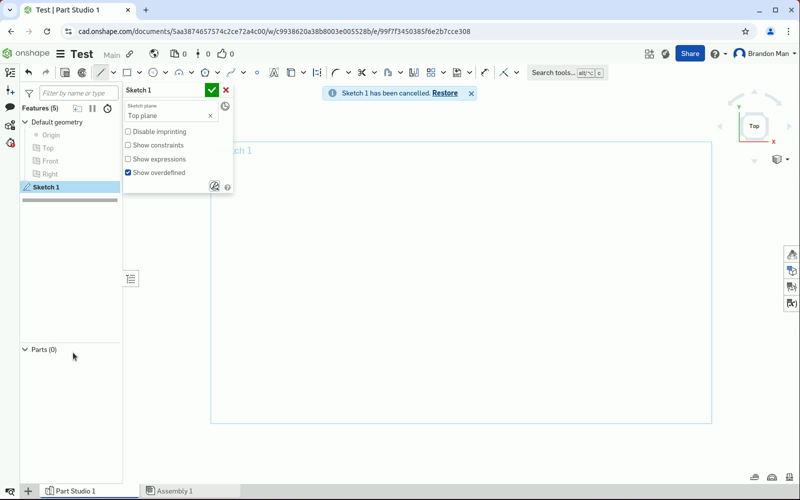
key_down(shift)
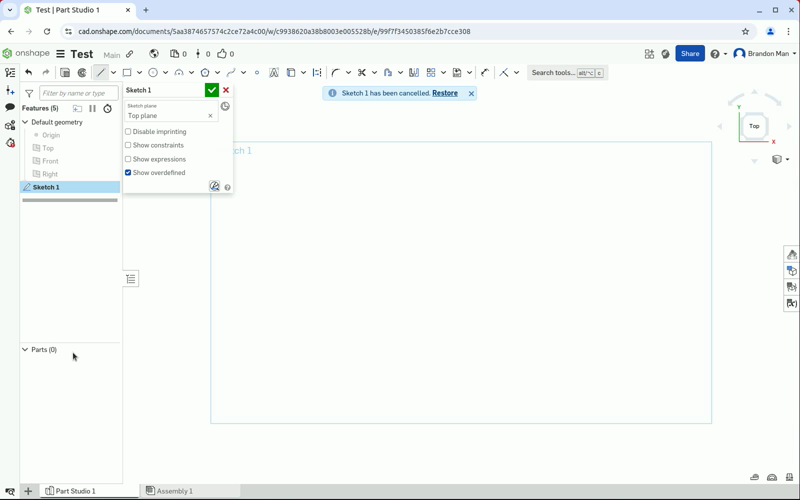
mouse_move(460, 282)
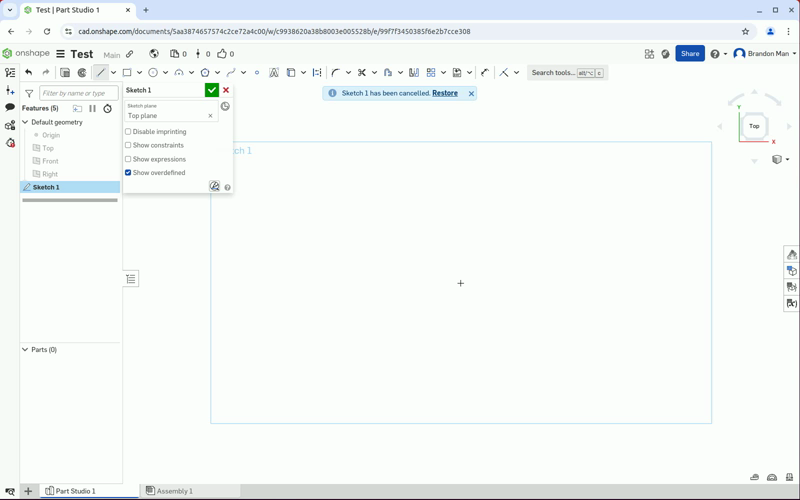
click(460, 282)
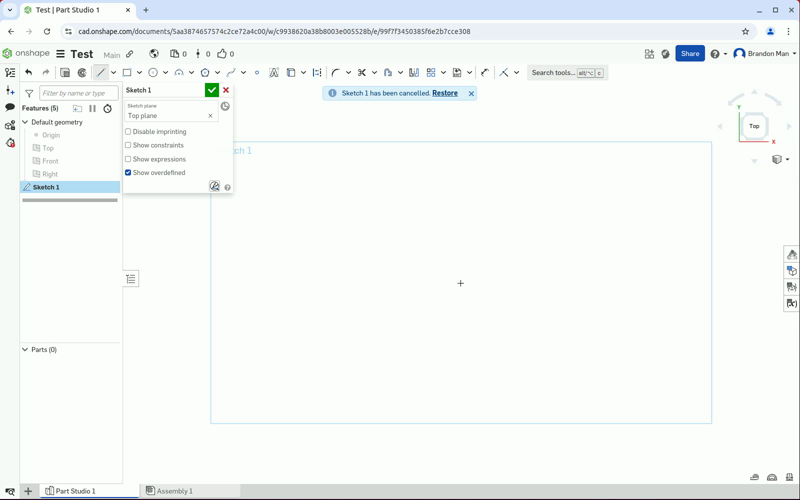
key_up(shift)
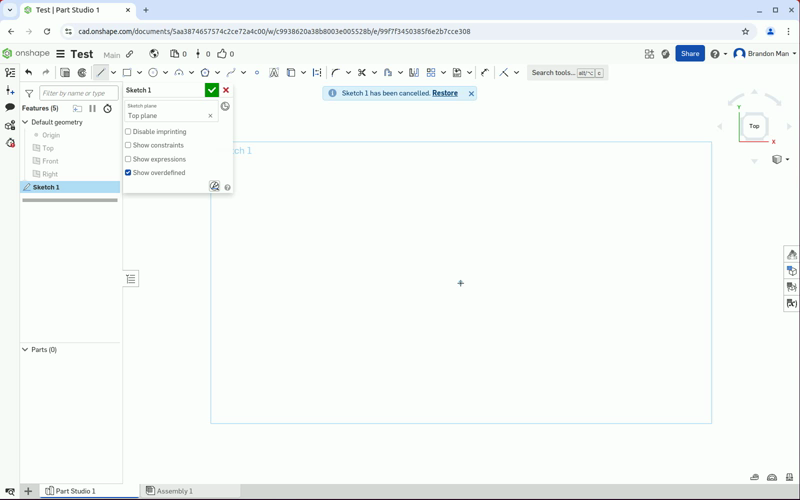
key_down(shift)
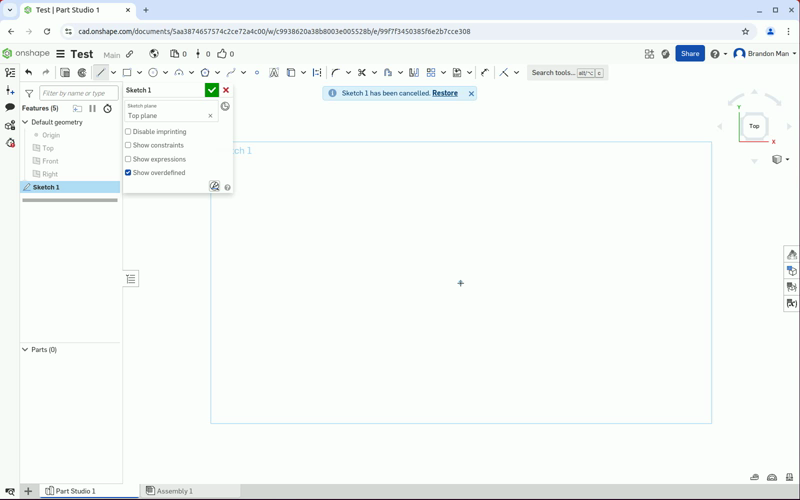
mouse_move(490, 282)
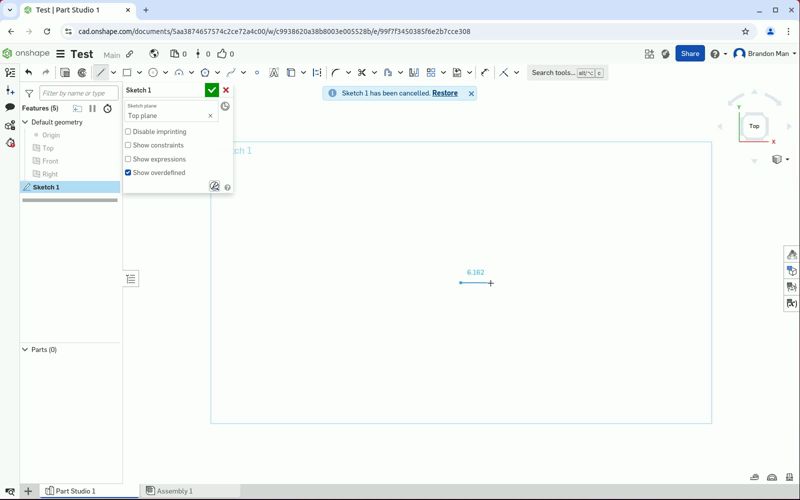
mouse_move(511, 282)
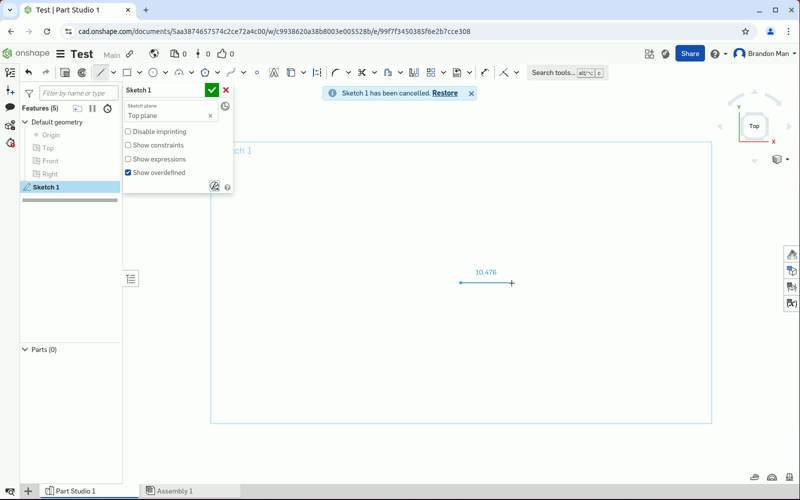
click(511, 282)
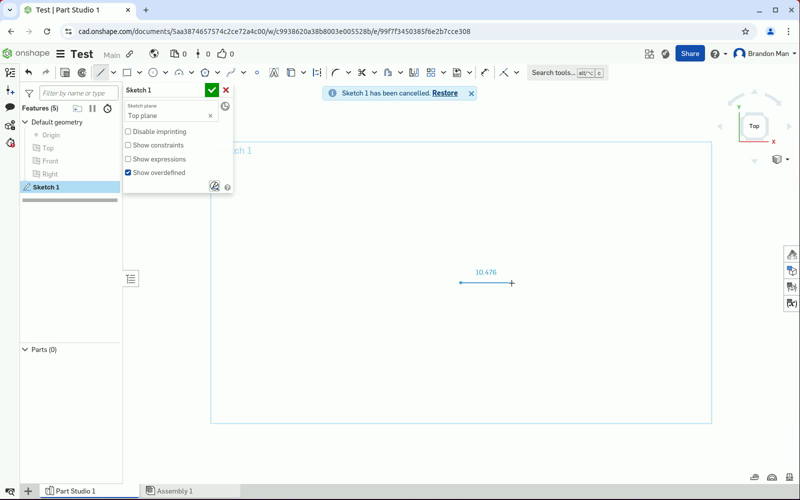
key_up(shift)
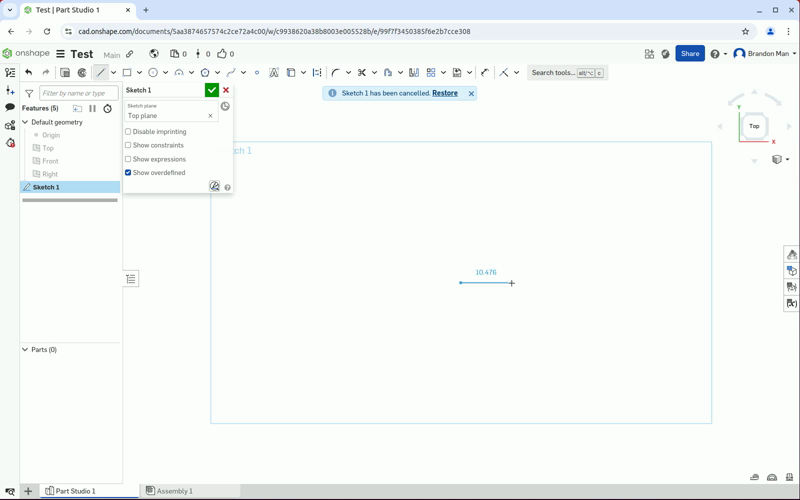
key_down(shift)
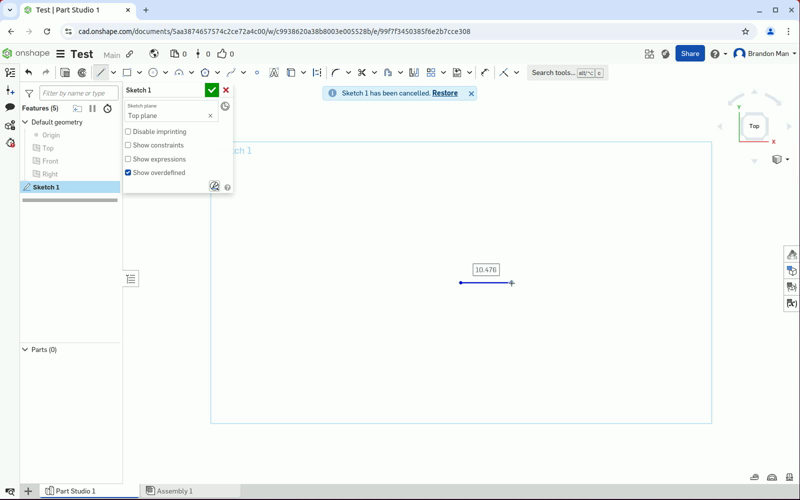
mouse_move(511, 170)
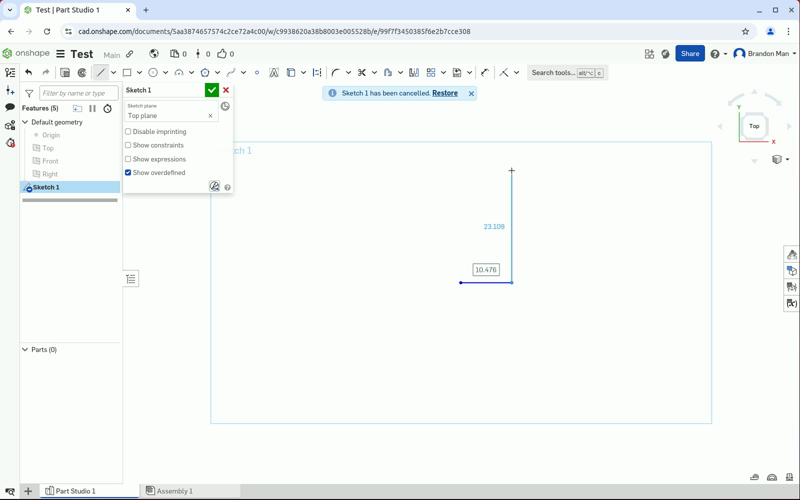
click(511, 170)
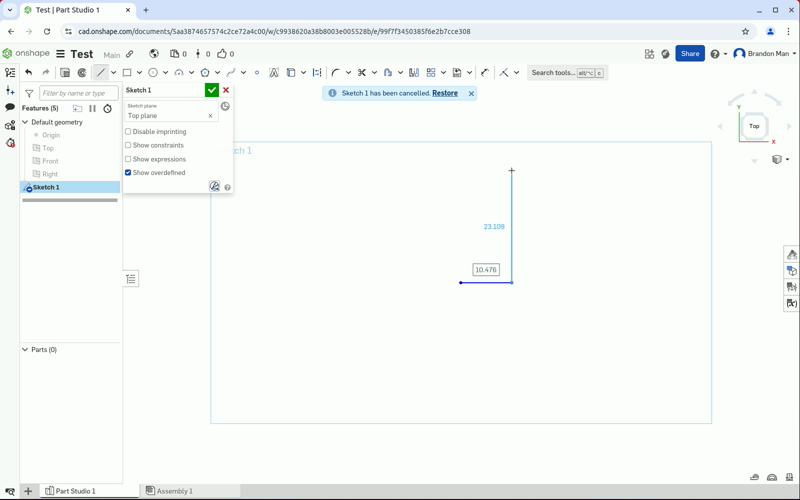
key_up(shift)
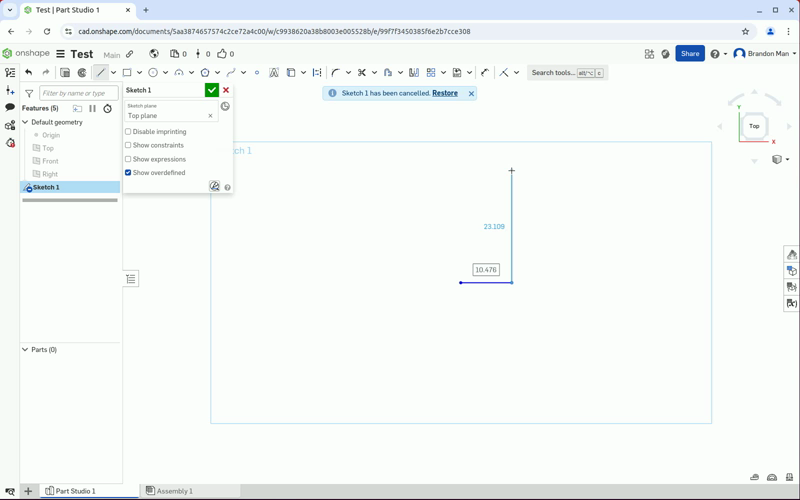
key_down(shift)
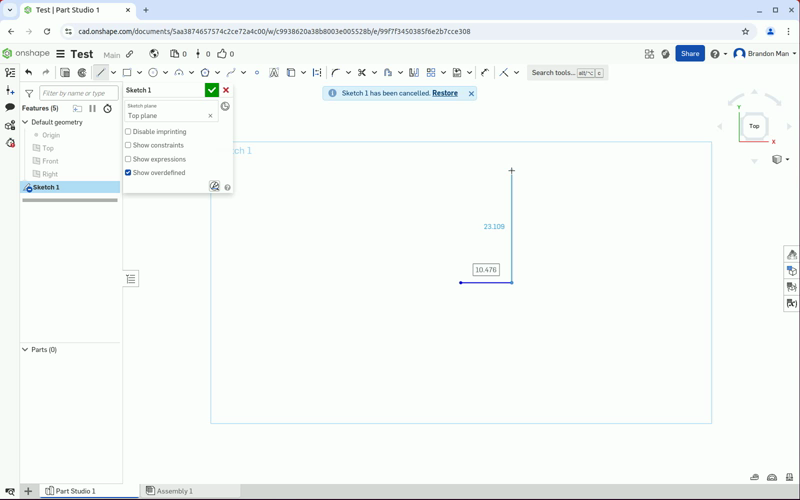
mouse_move(541, 170)
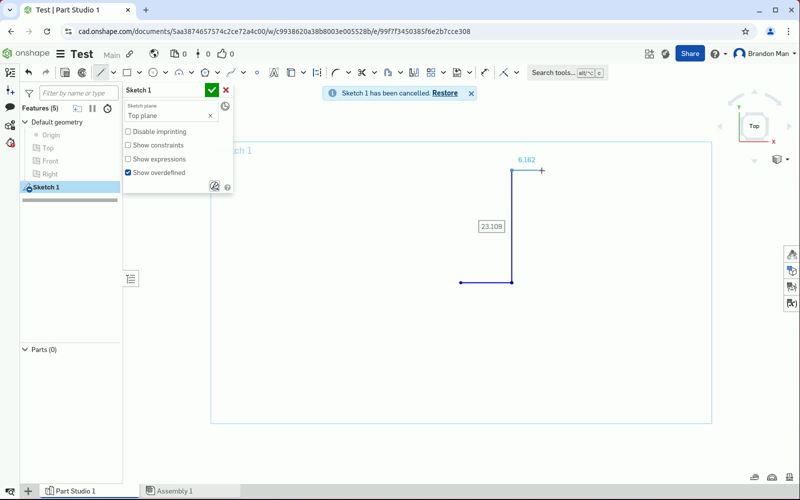
mouse_move(460, 170)
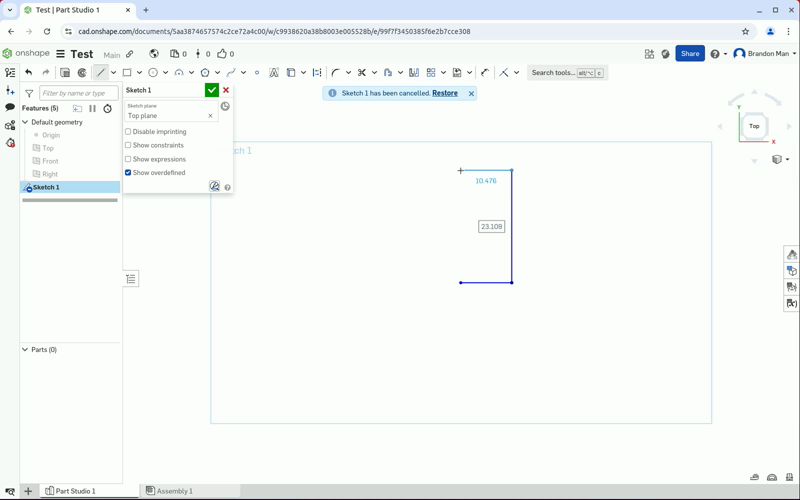
click(460, 170)
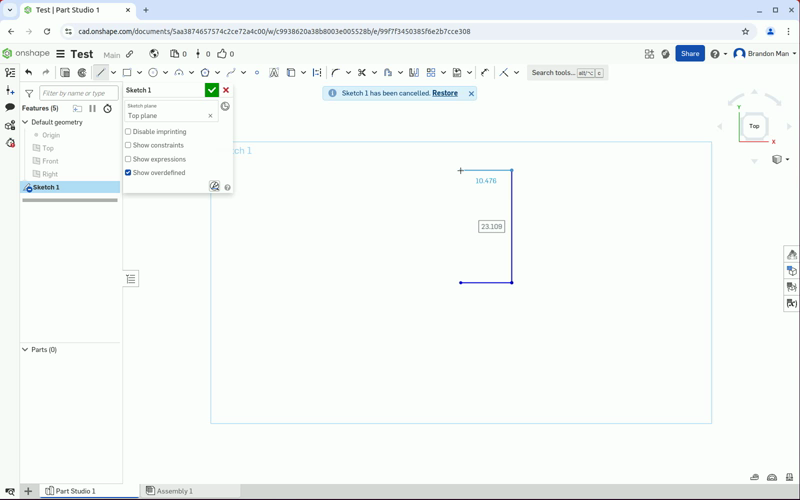
key_up(shift)
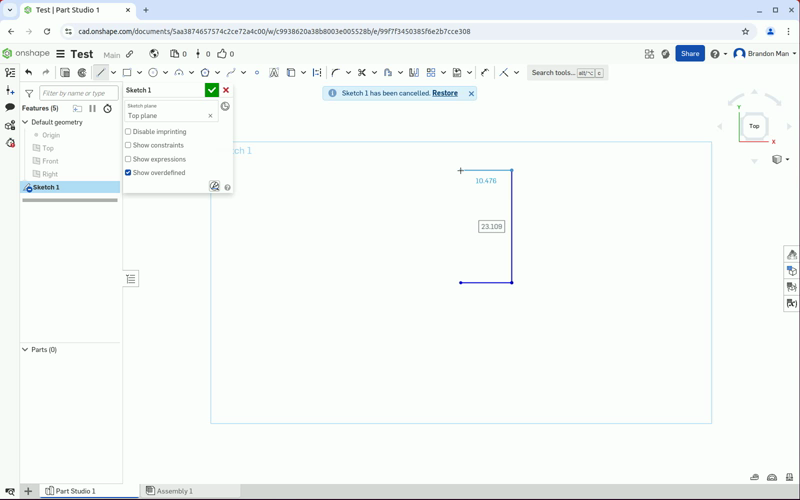
key_down(shift)
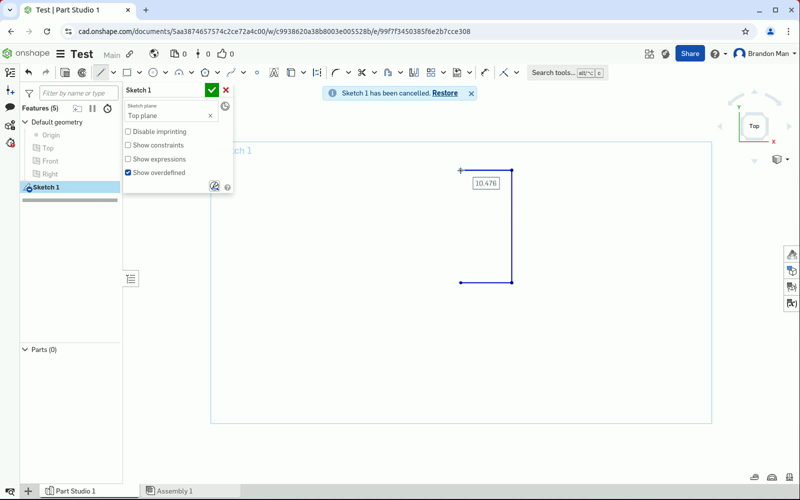
mouse_move(460, 282)
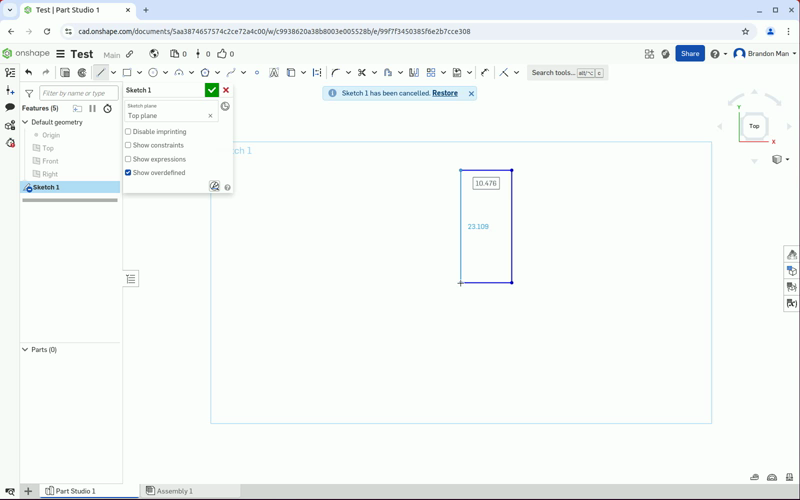
key_up(shift)
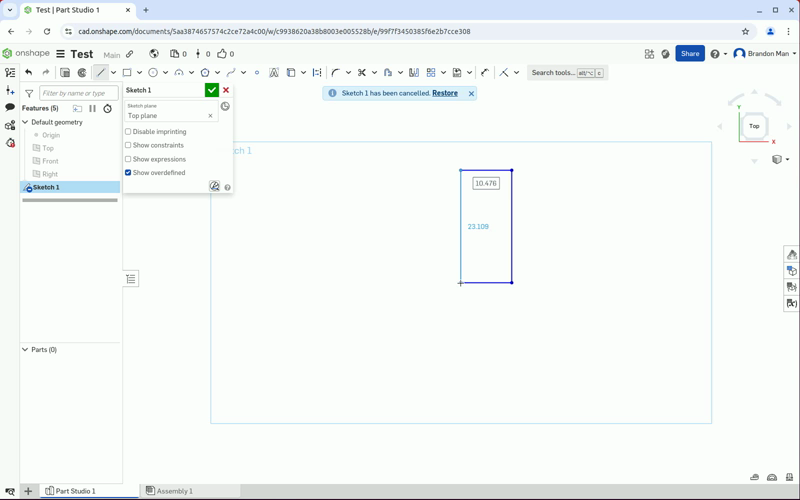
click(460, 282)
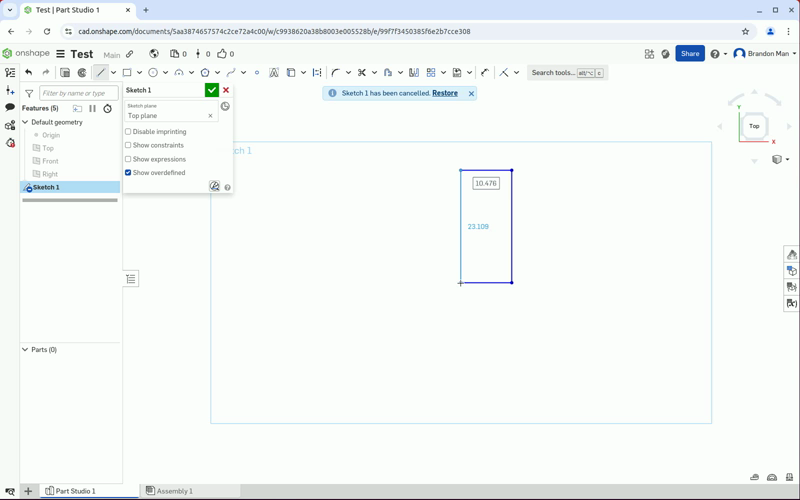
key(esc)
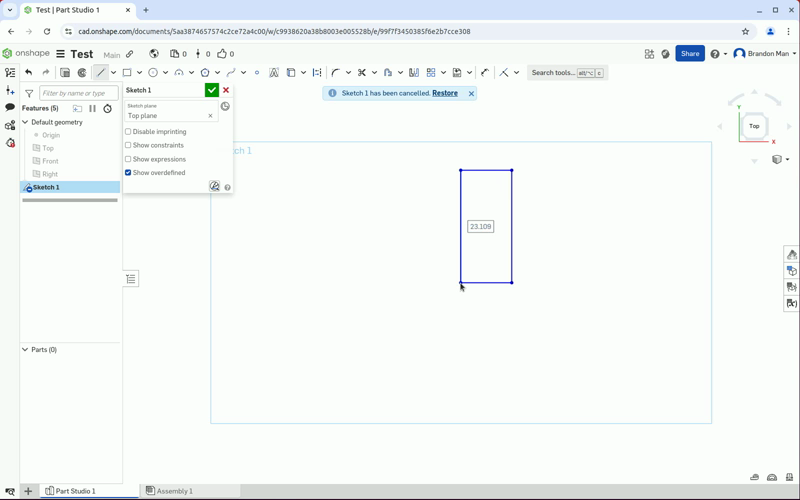
mouse_move(480, 209)
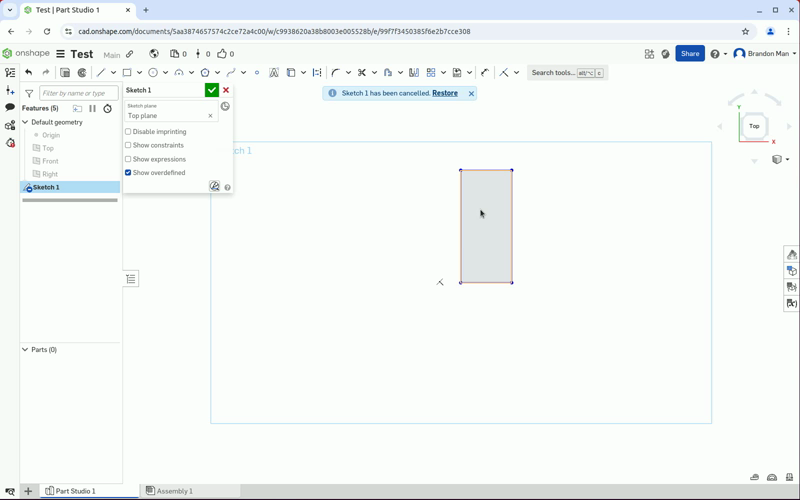
click(480, 209)
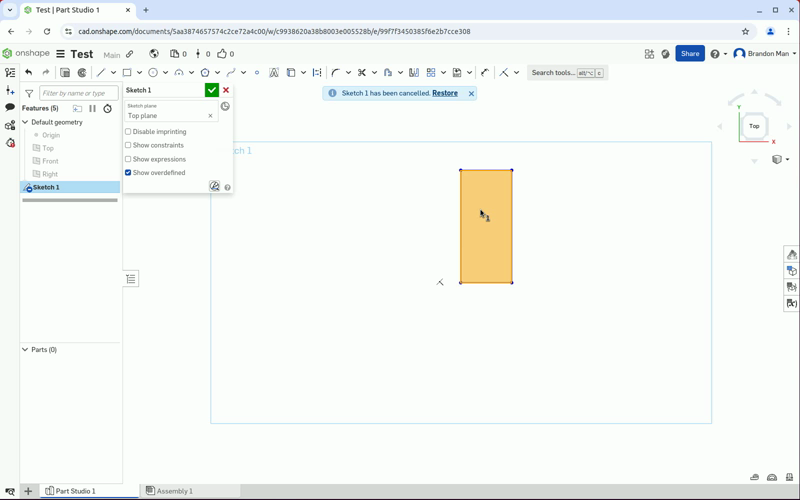
mouse_move(73, 352)
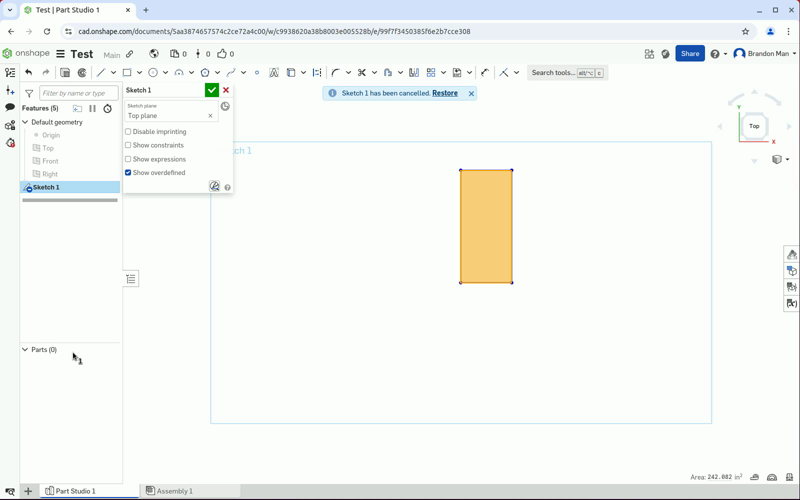
key(shift+y)
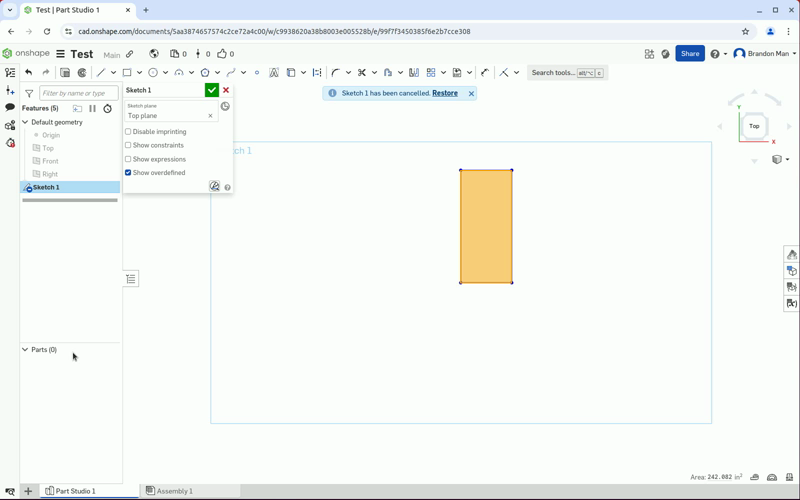
key(shift+e)
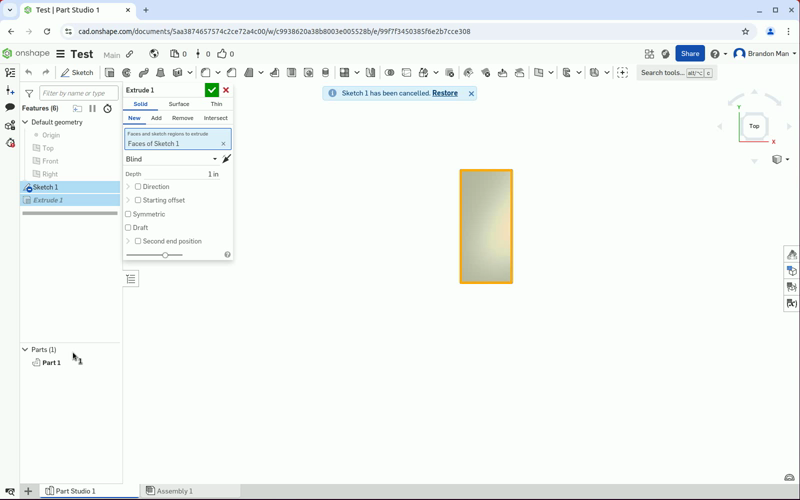
mouse_move(143, 106)
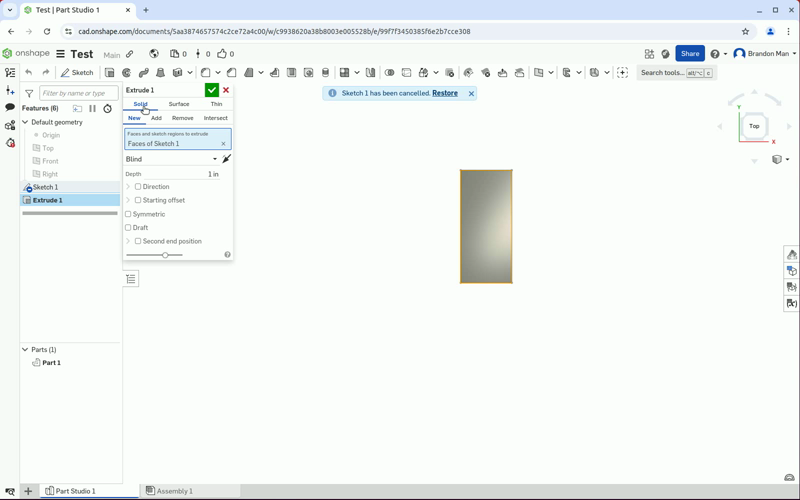
click(143, 106)
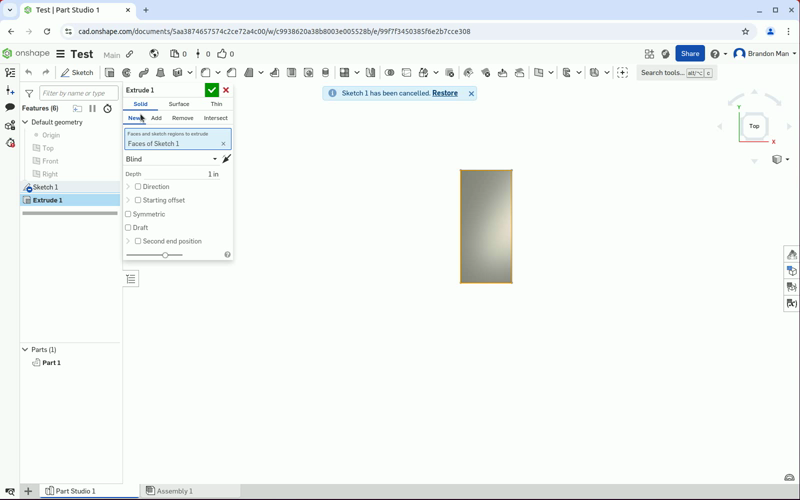
mouse_move(137, 120)
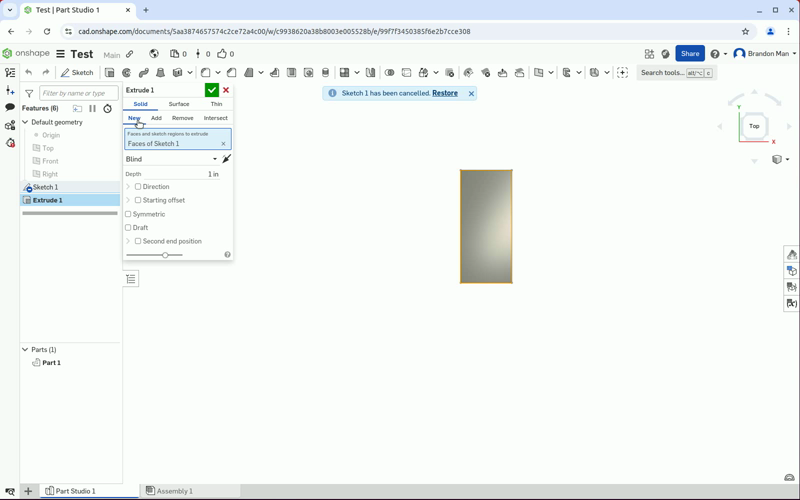
click(137, 120)
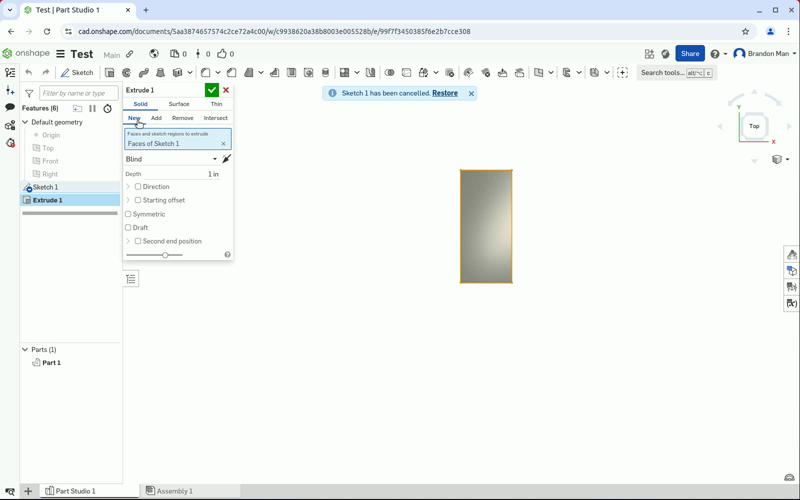
key(tab, 4)
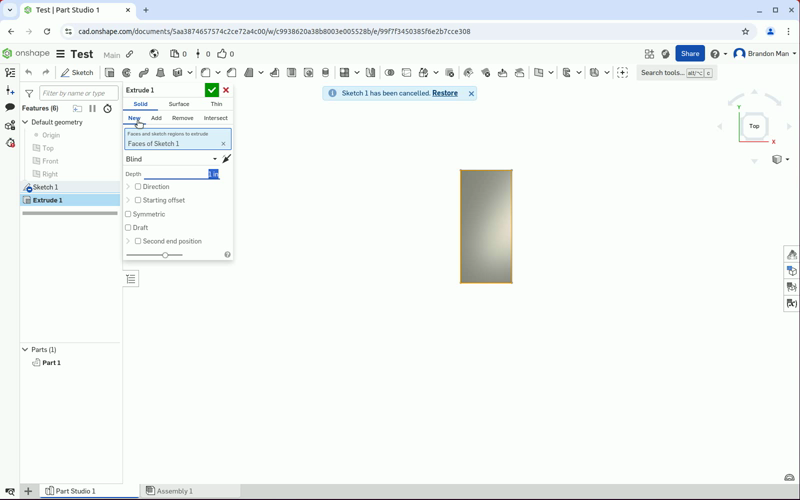
text(10.351)
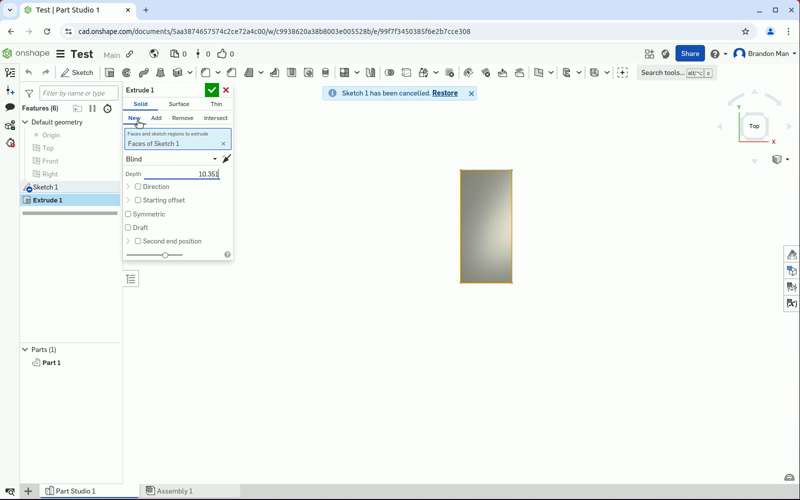
key(enter)
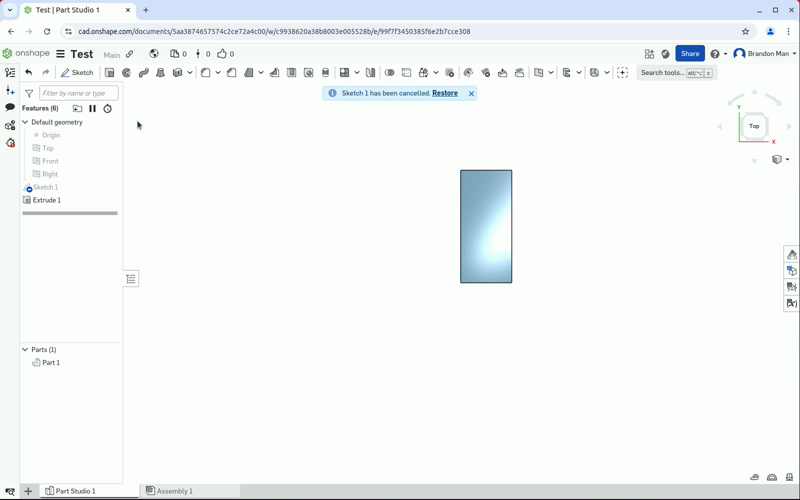
key(shift+h)
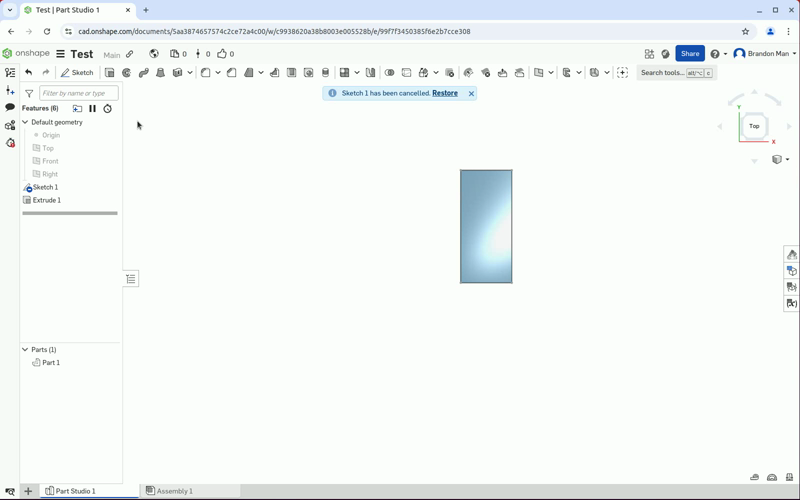
key(shift+h)
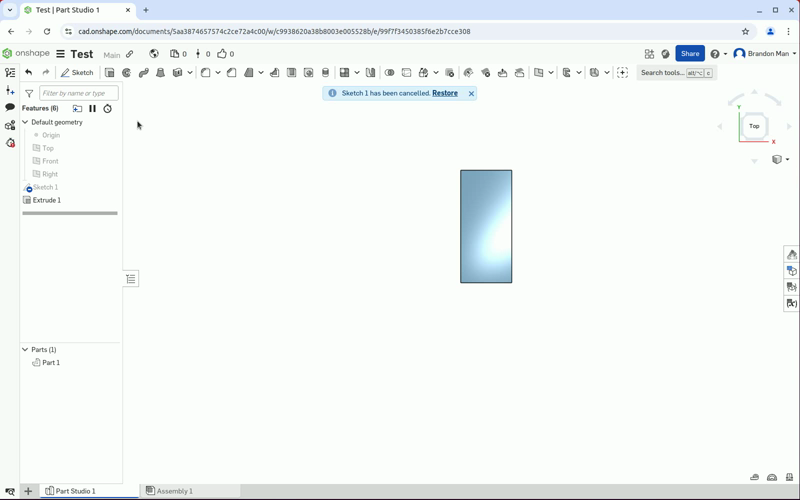
mouse_move(73, 189)
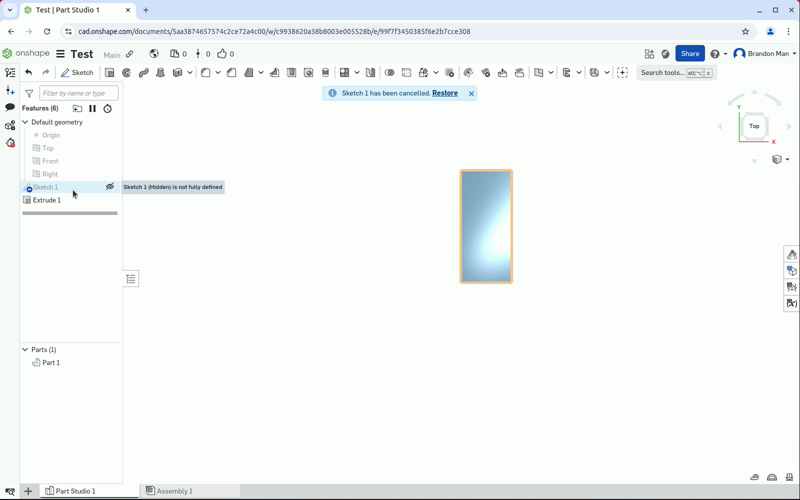
click(73, 189)
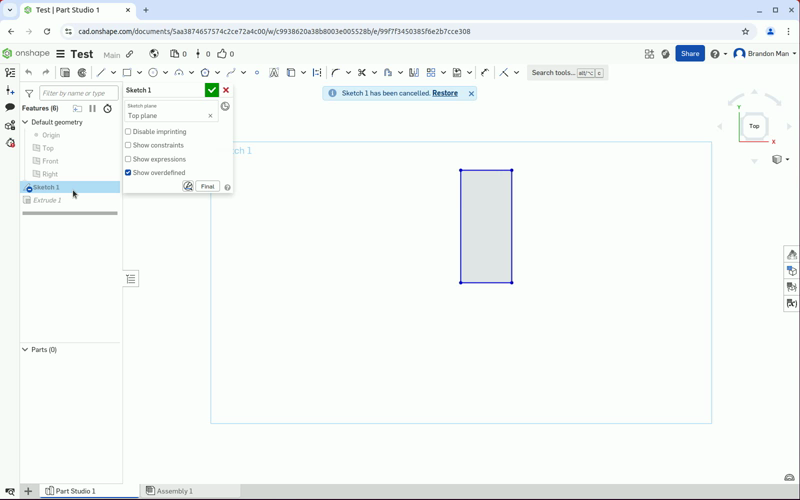
mouse_move(229, 92)
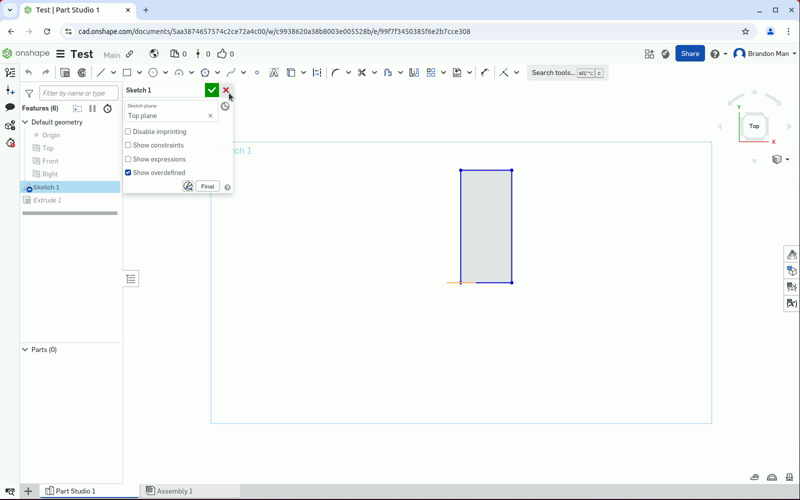
click(229, 92)
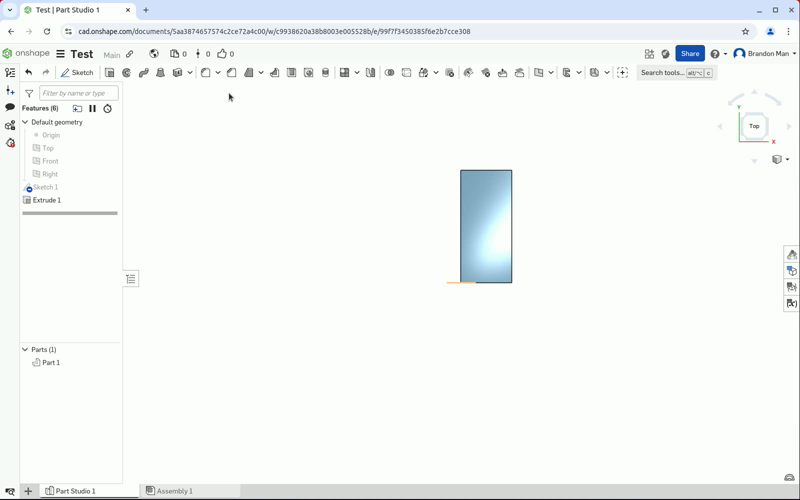
mouse_move(73, 352)
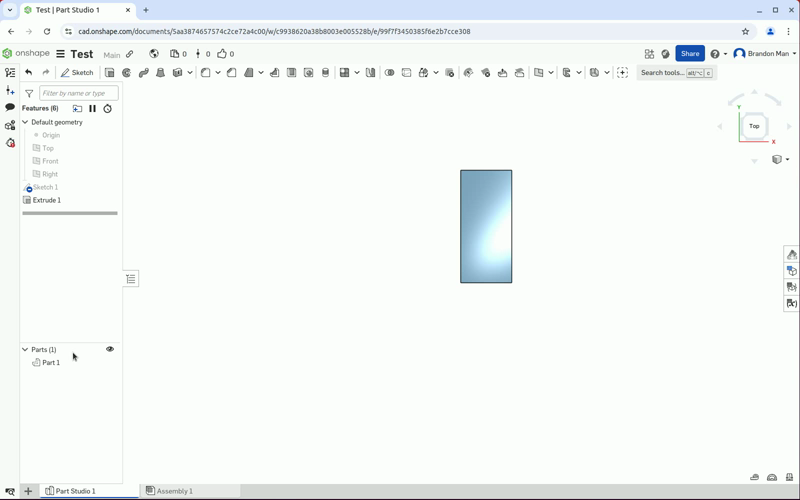
key(y)
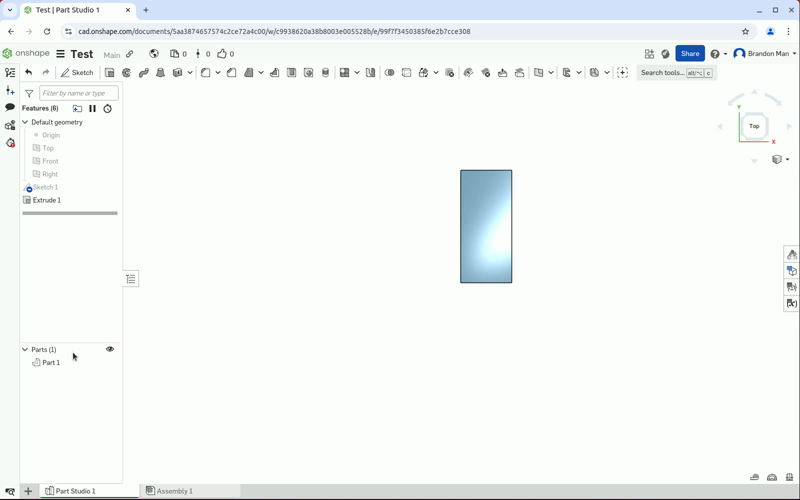
key(shift+p)
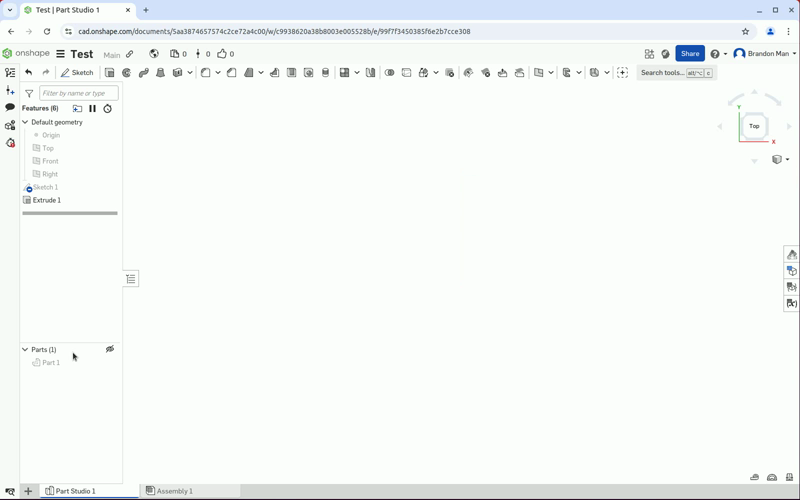
key(space)
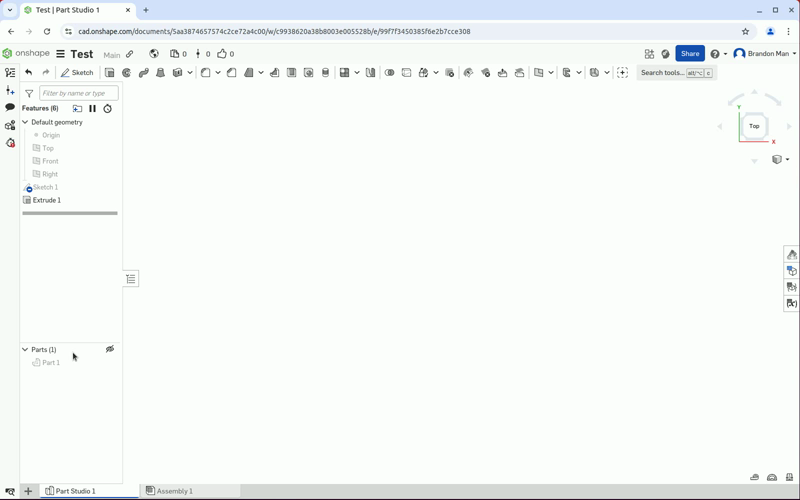
key_down(shift)
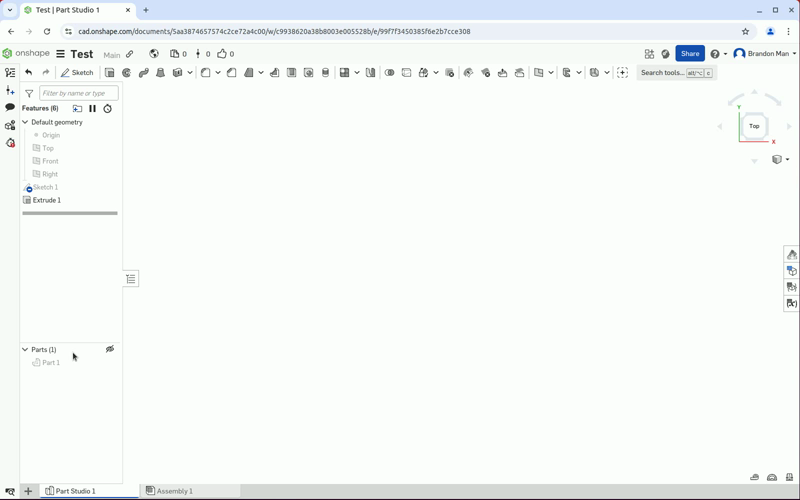
key(up)
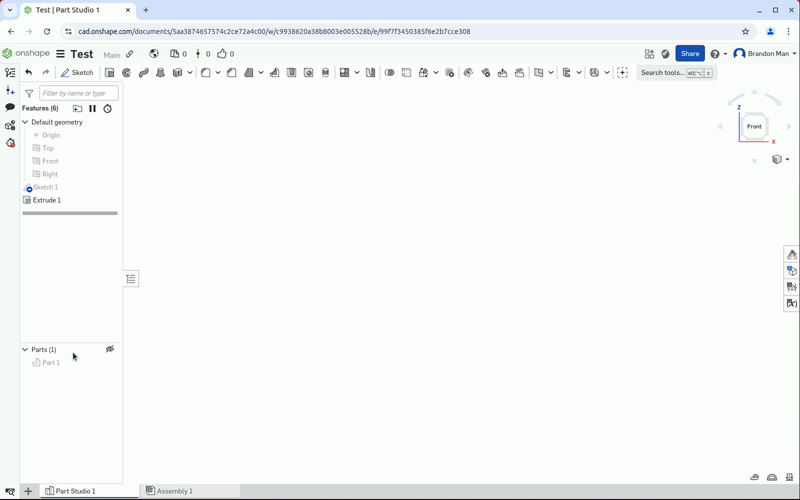
key_up(shift)
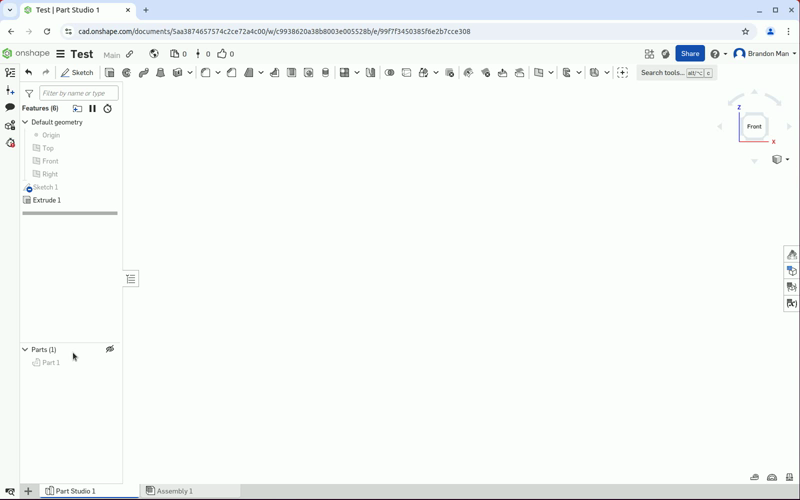
mouse_move(73, 352)
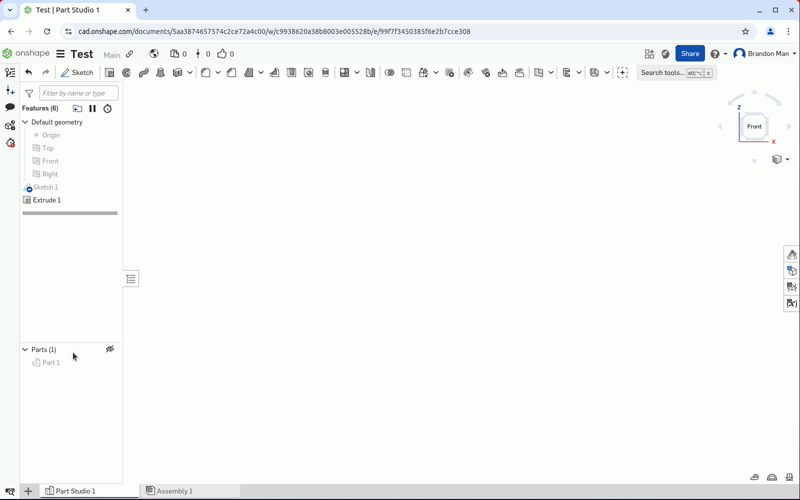
key(shift+y)
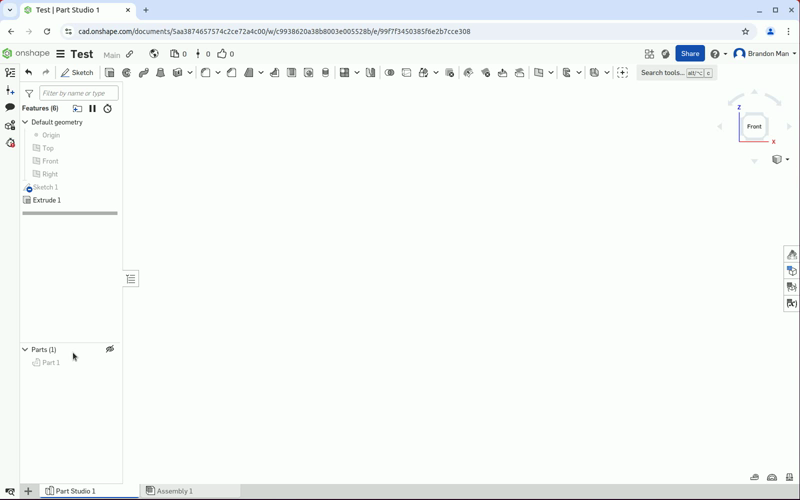
key(shift+s)
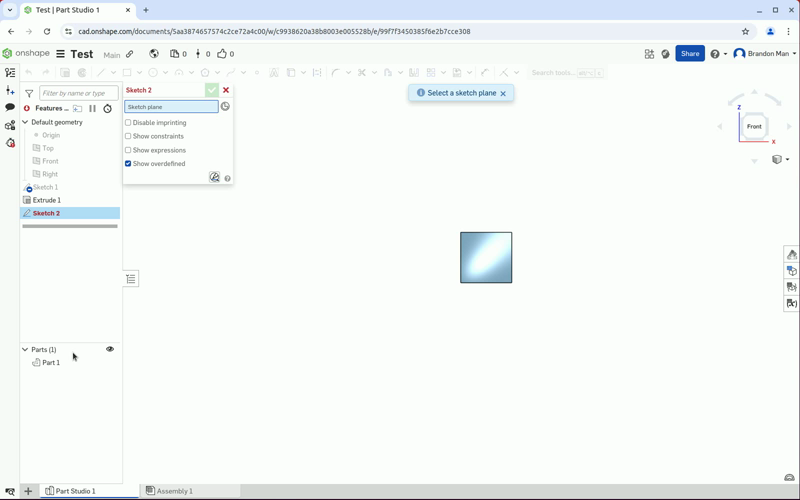
mouse_move(73, 163)
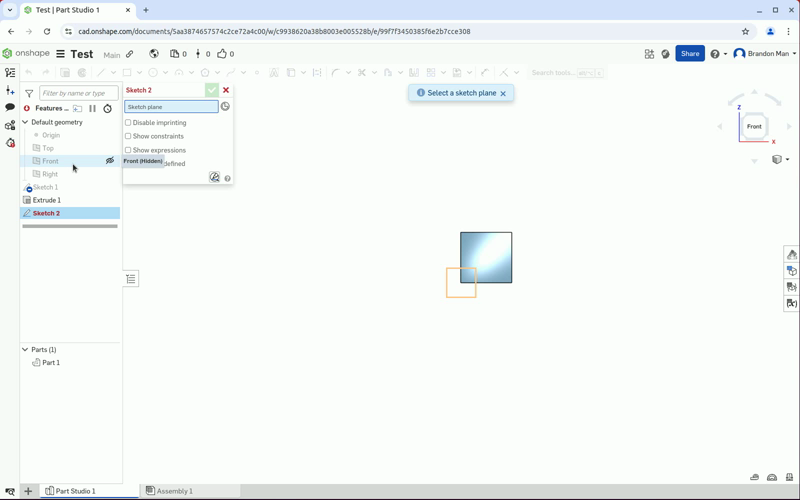
click(73, 163)
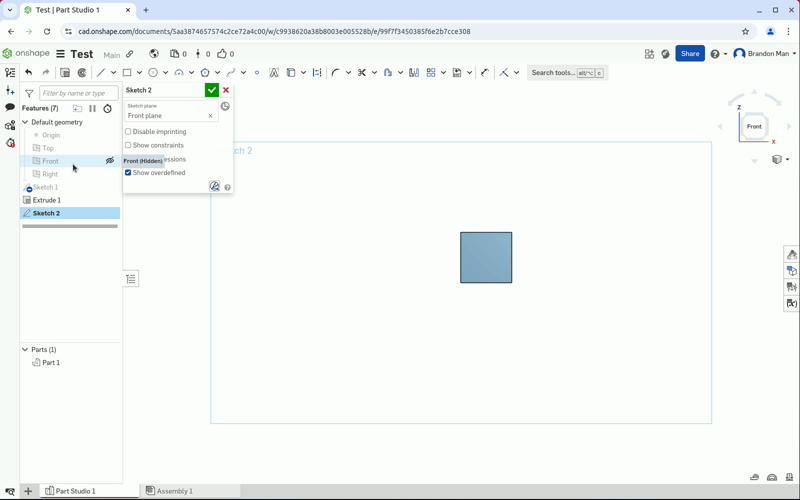
mouse_move(73, 352)
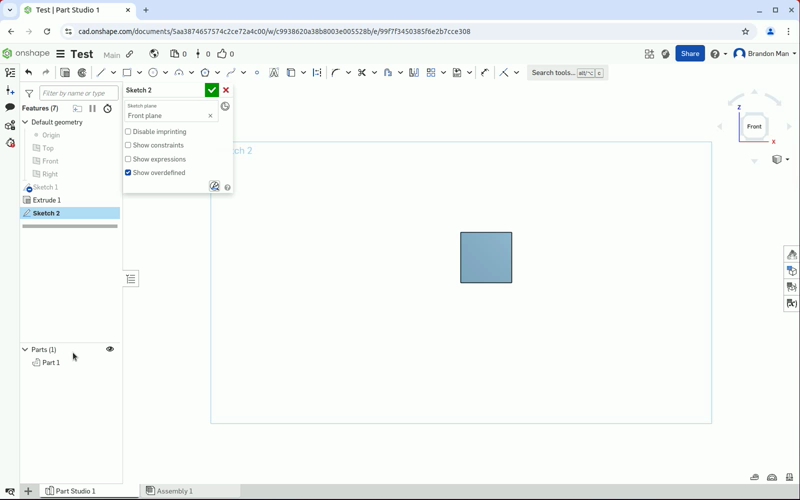
key(y)
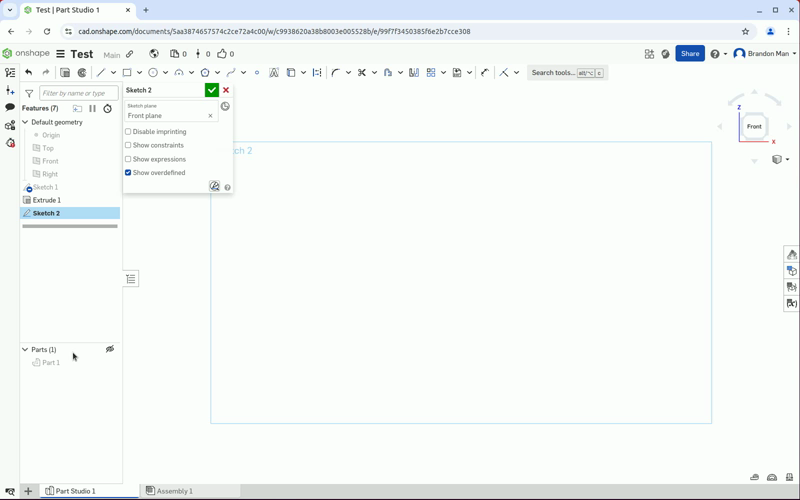
key(l)
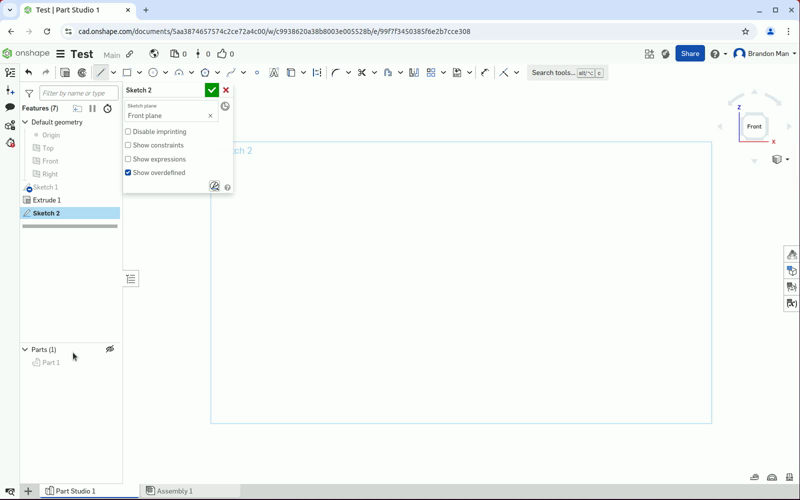
key_down(shift)
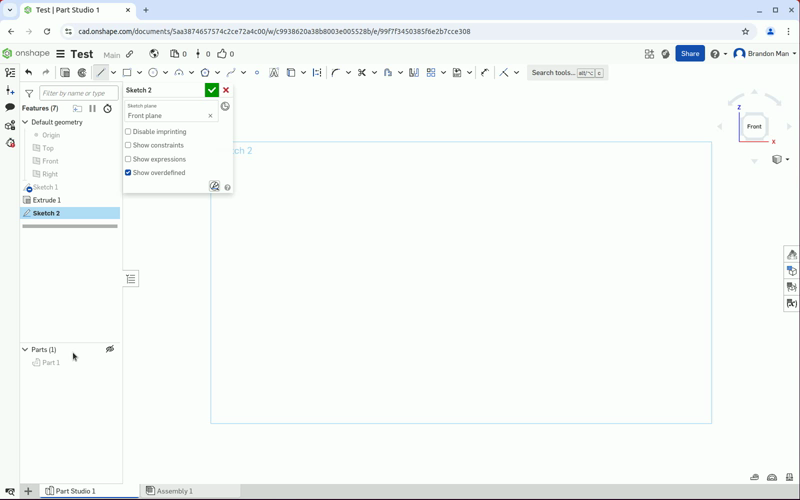
mouse_move(479, 264)
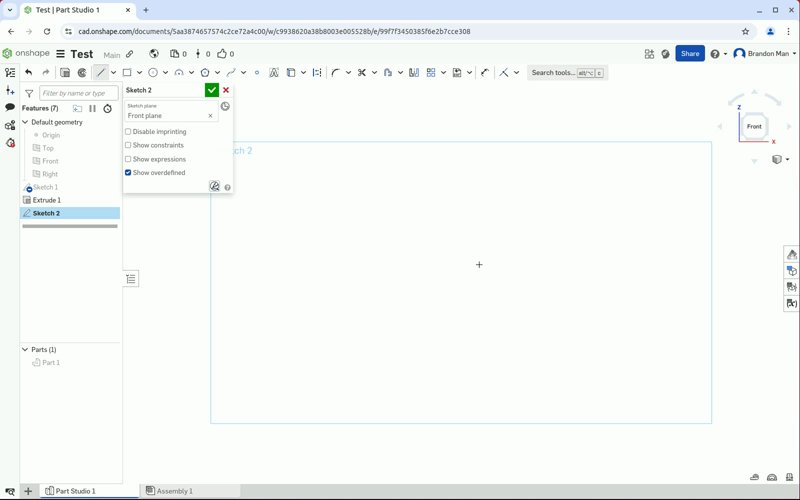
click(479, 264)
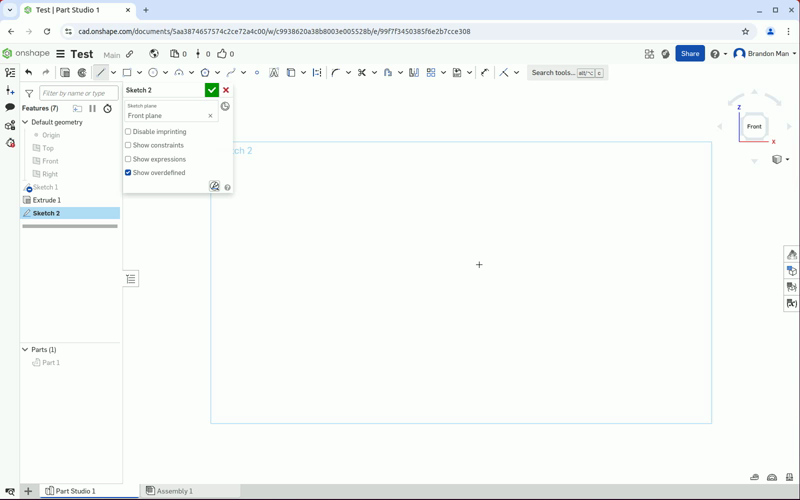
key_up(shift)
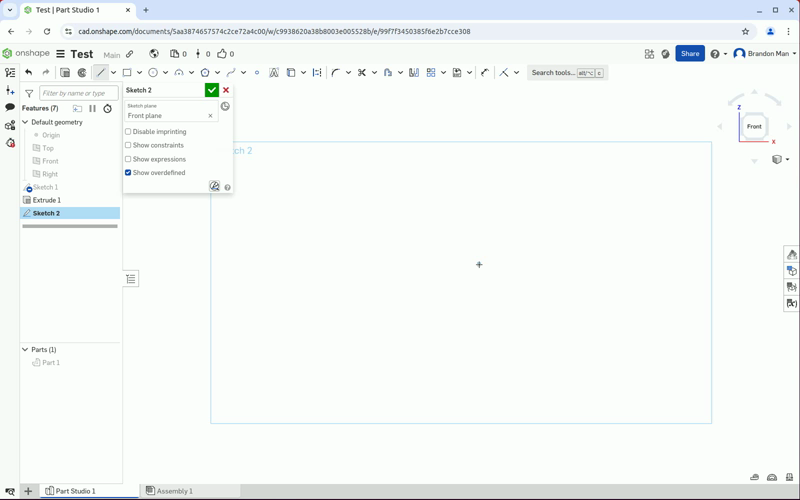
key_down(shift)
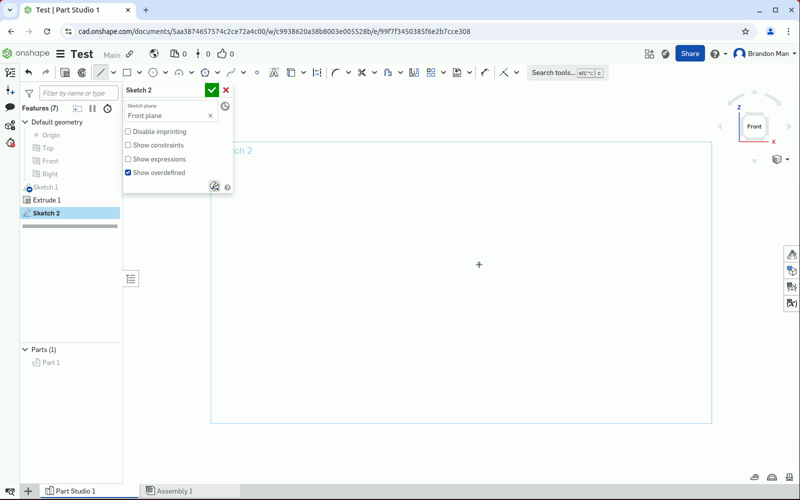
mouse_move(509, 264)
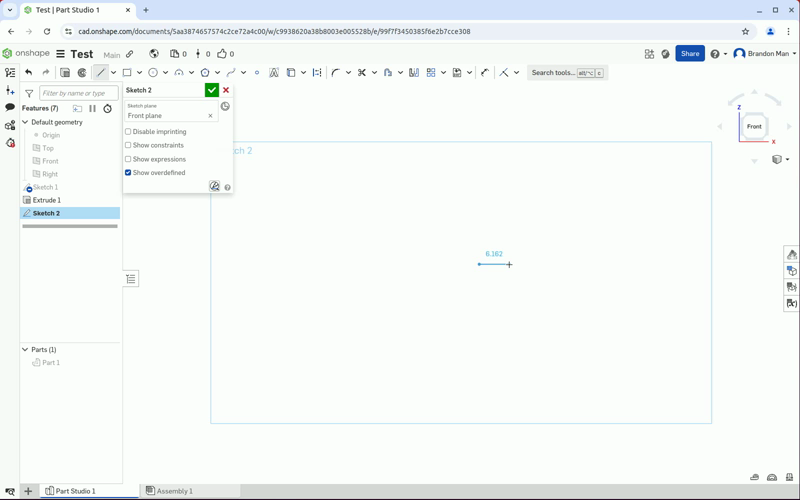
mouse_move(494, 264)
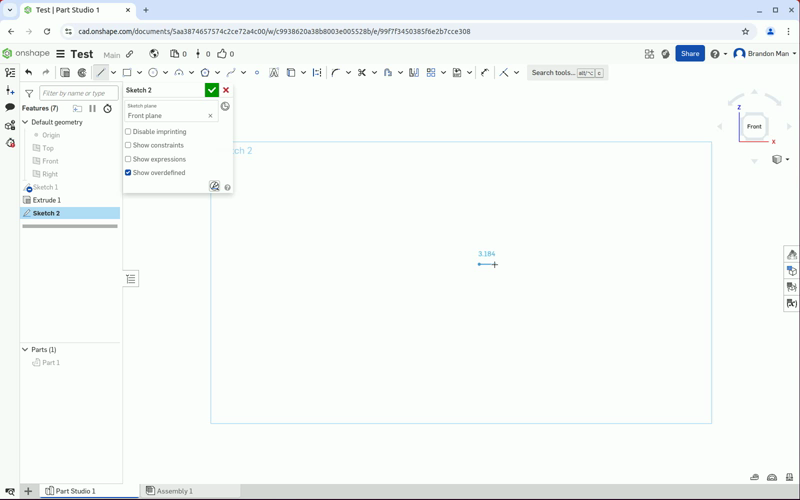
click(494, 264)
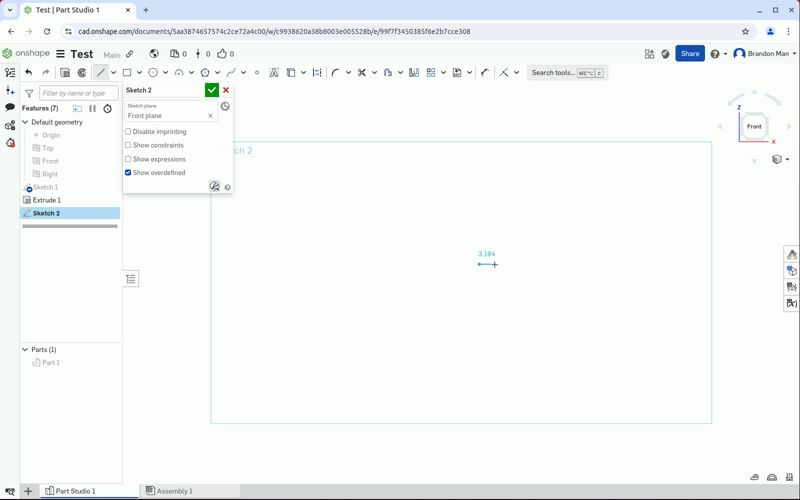
key_up(shift)
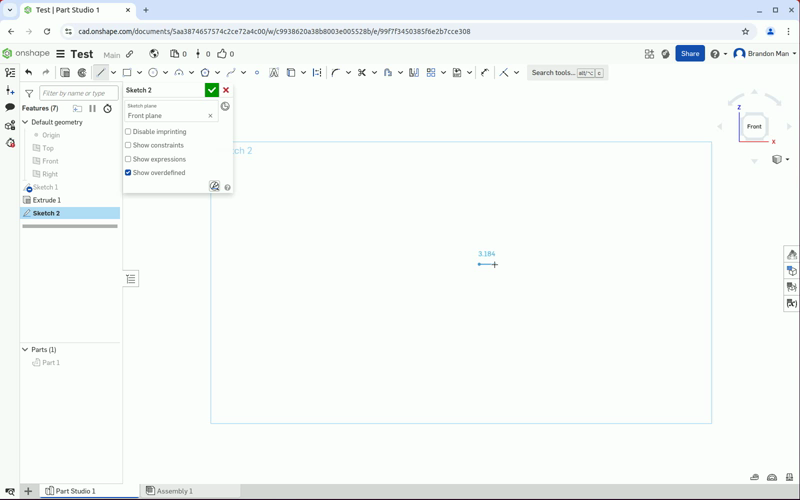
key_down(shift)
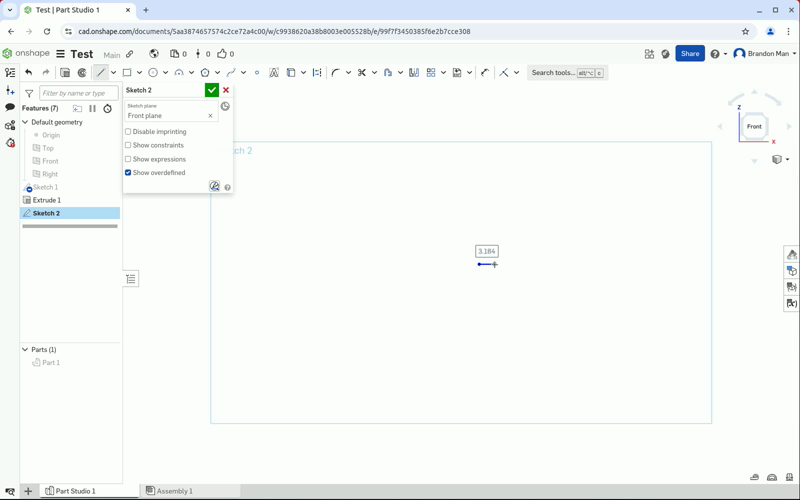
mouse_move(524, 264)
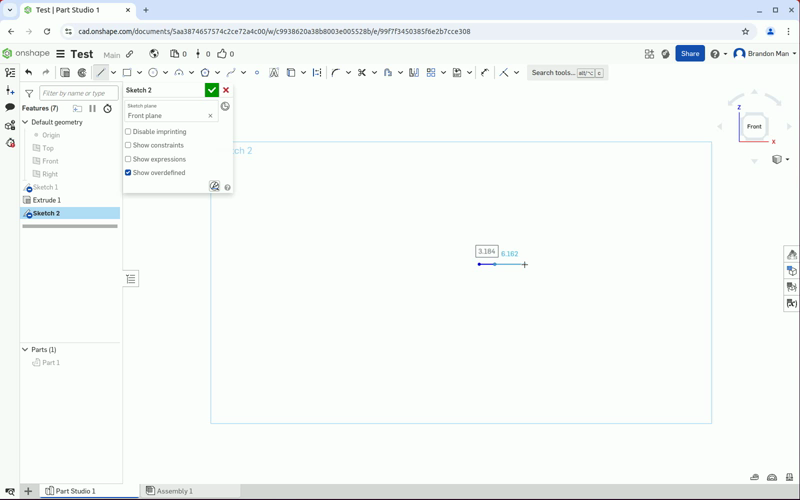
mouse_move(494, 249)
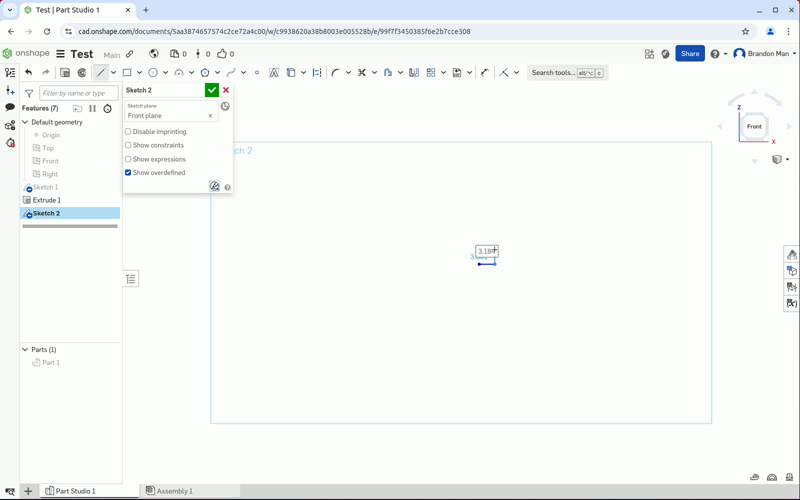
click(494, 249)
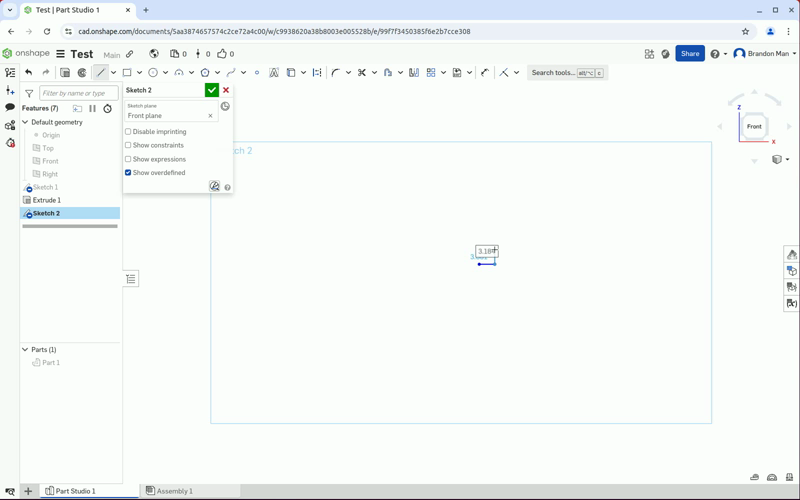
key_up(shift)
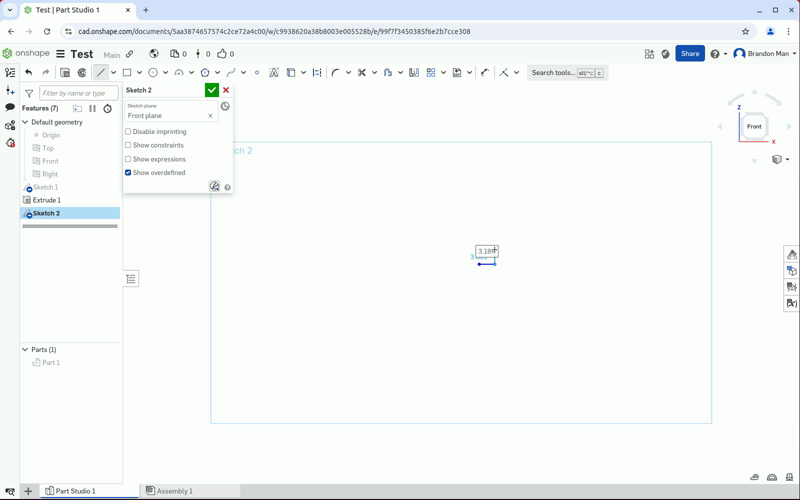
key_down(shift)
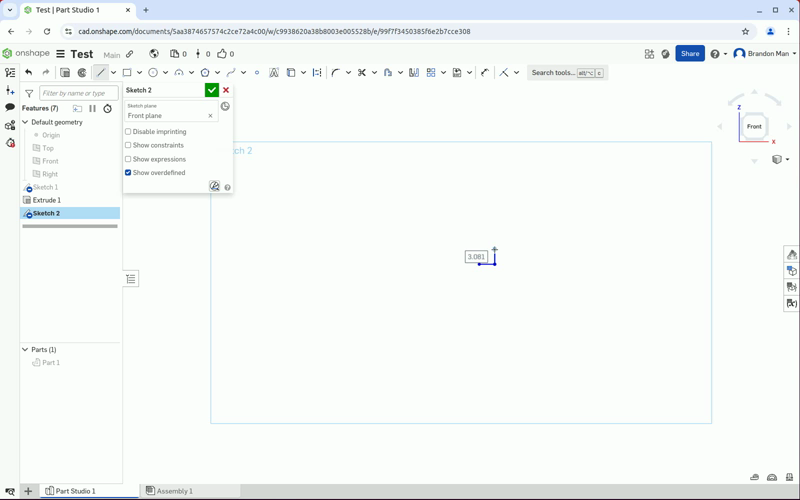
mouse_move(524, 249)
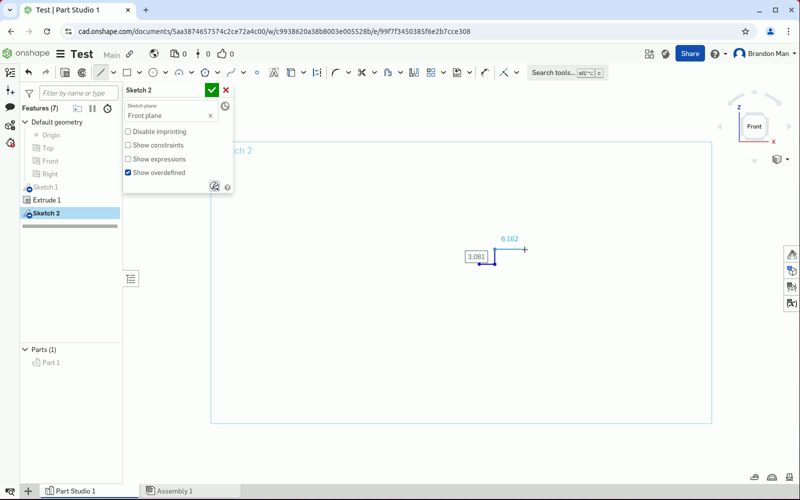
mouse_move(479, 249)
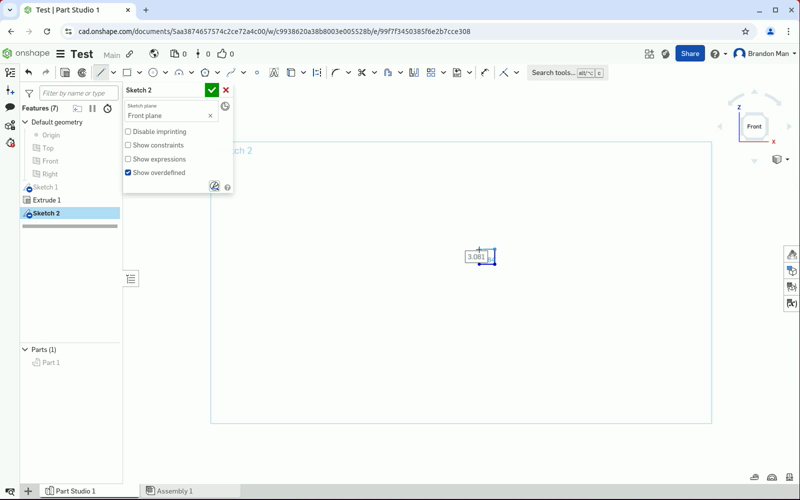
click(479, 249)
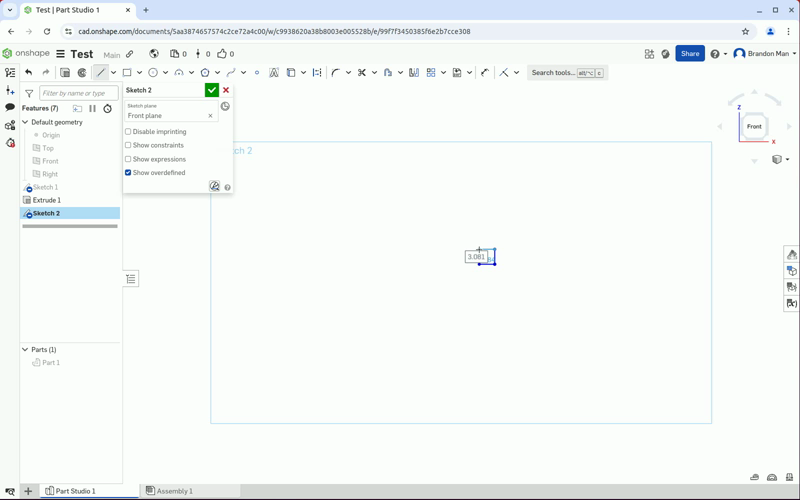
key_up(shift)
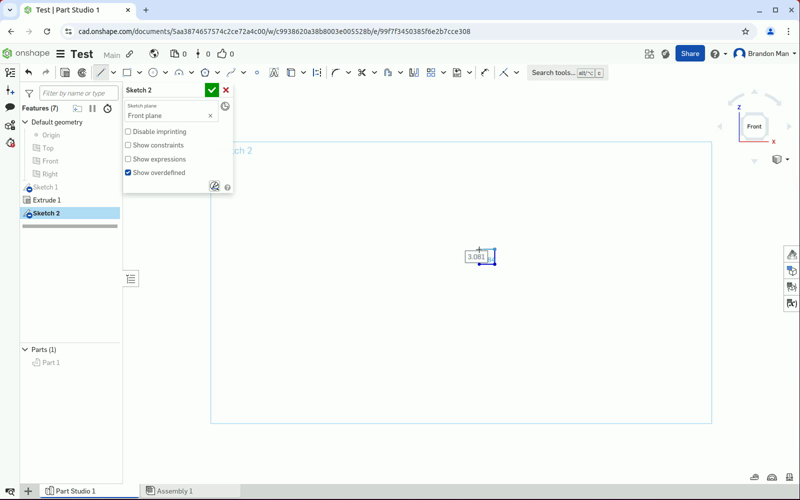
mouse_move(509, 249)
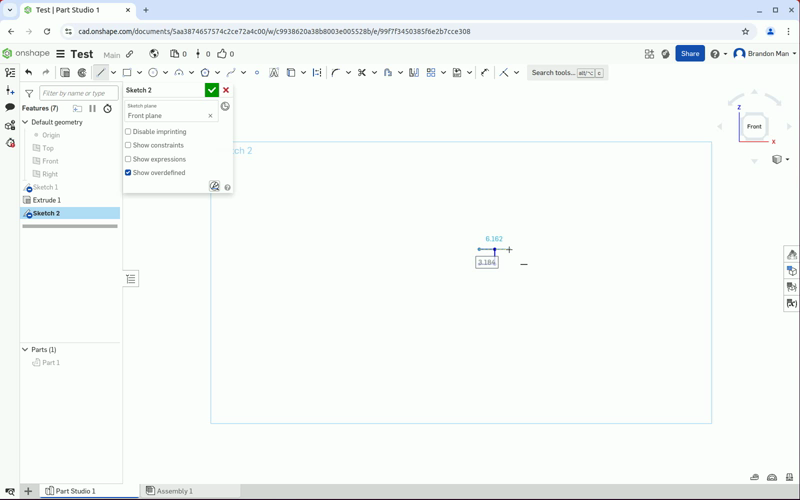
key_down(shift)
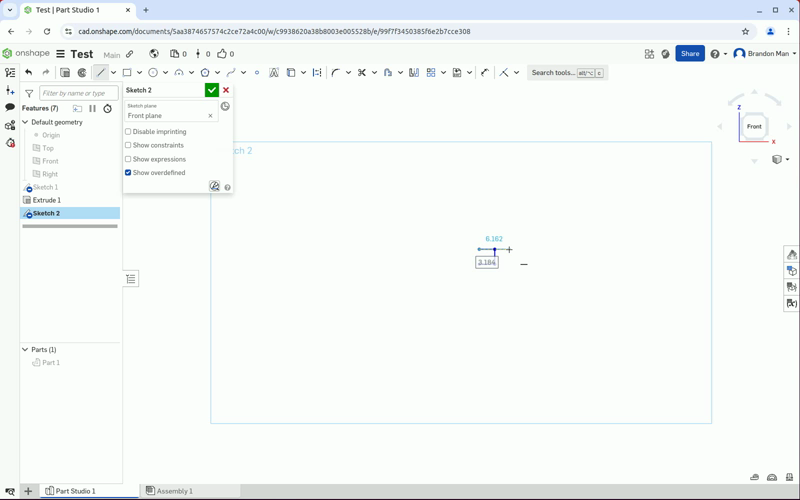
mouse_move(479, 264)
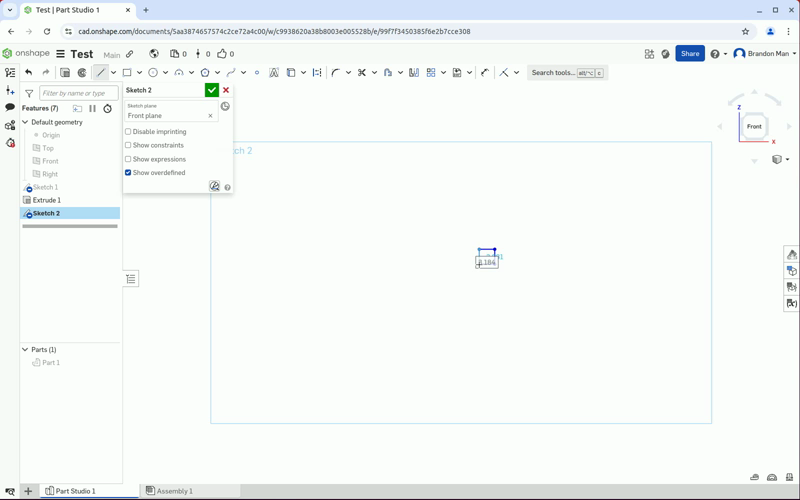
key_up(shift)
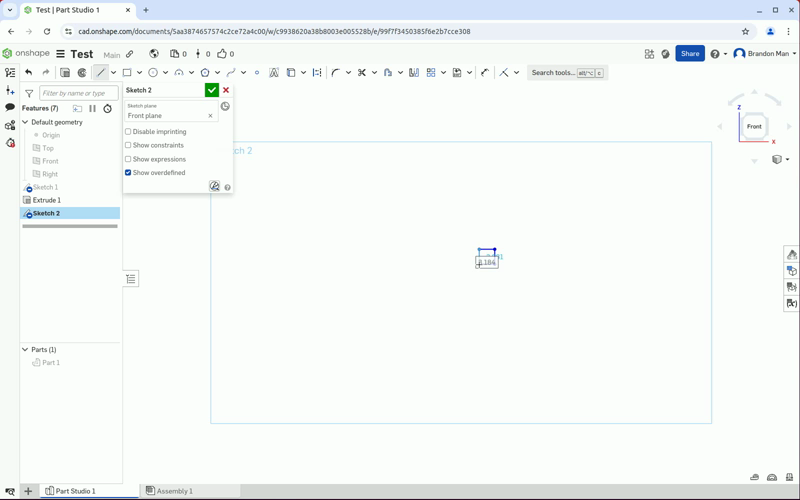
click(479, 264)
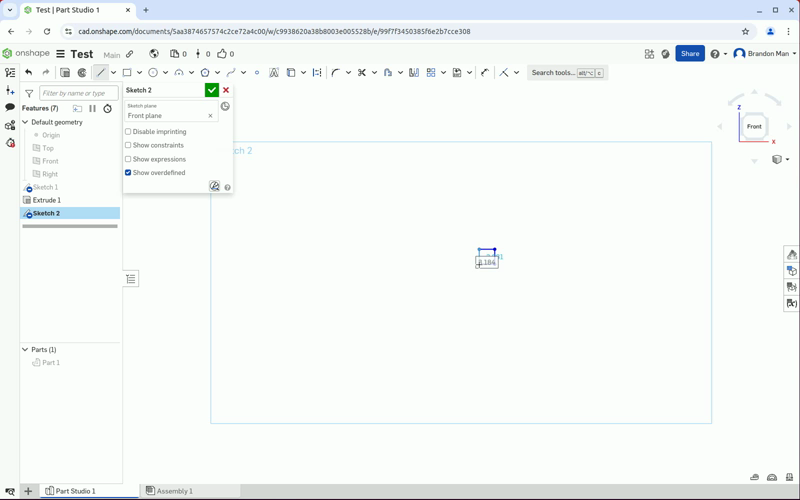
key(esc)
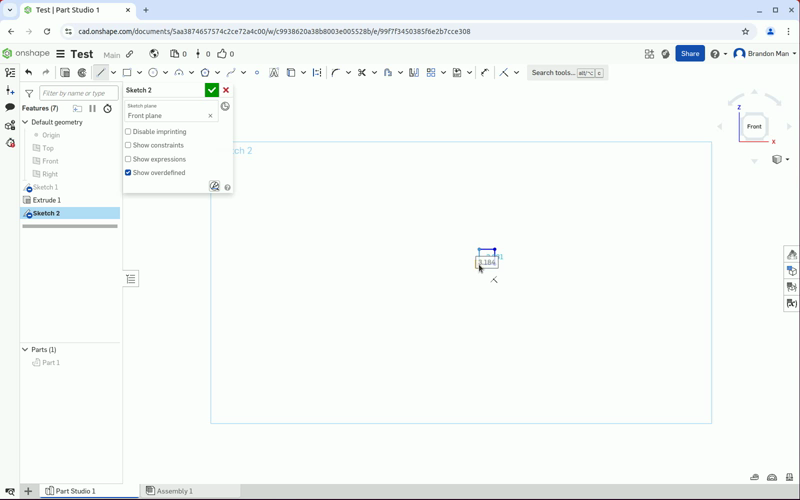
mouse_move(493, 250)
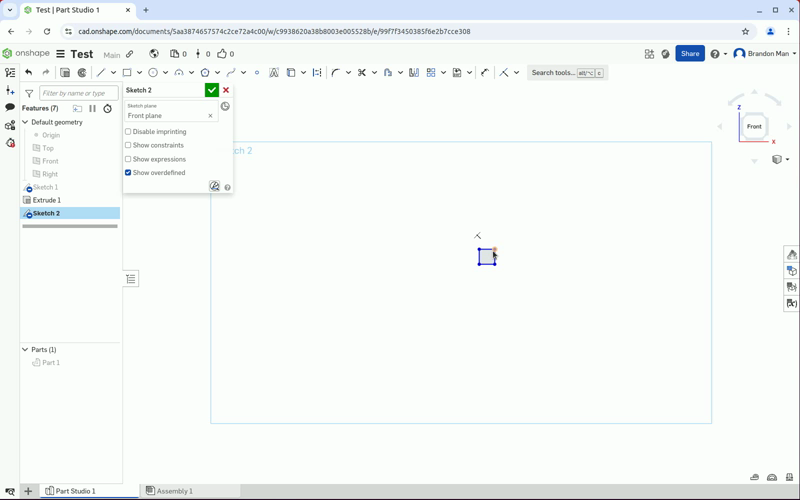
scroll(6)
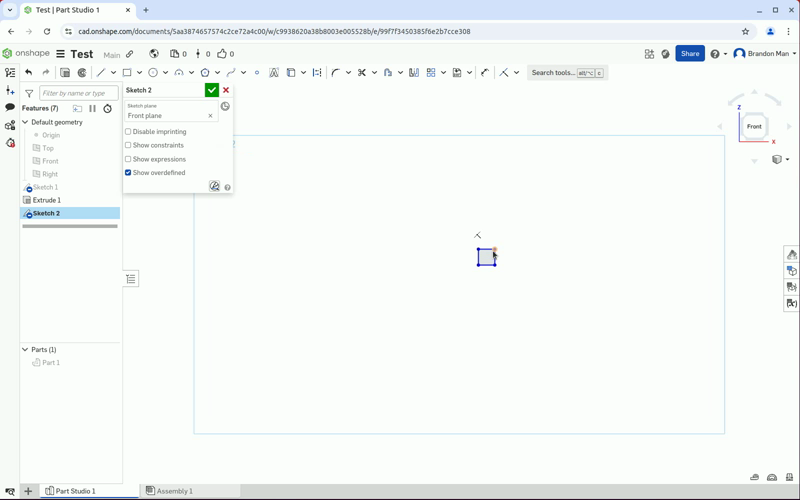
scroll(6)
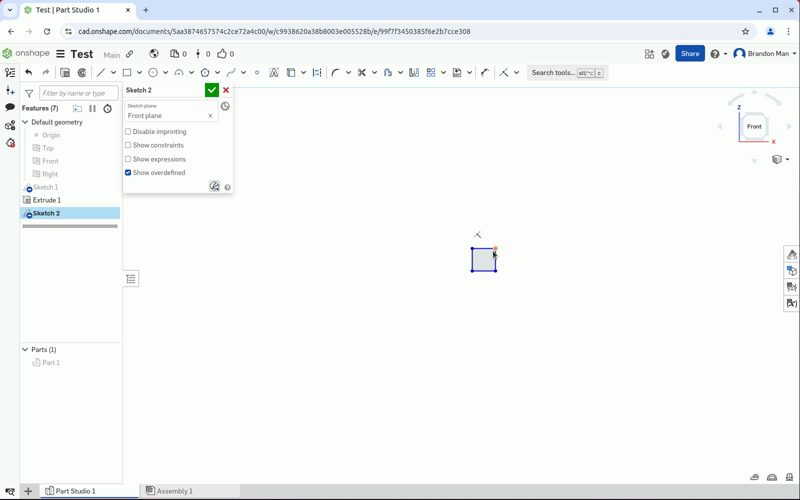
scroll(6)
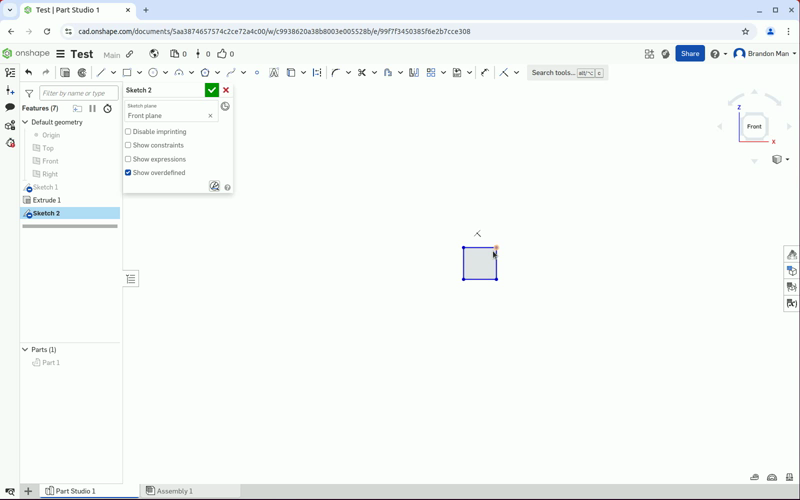
scroll(6)
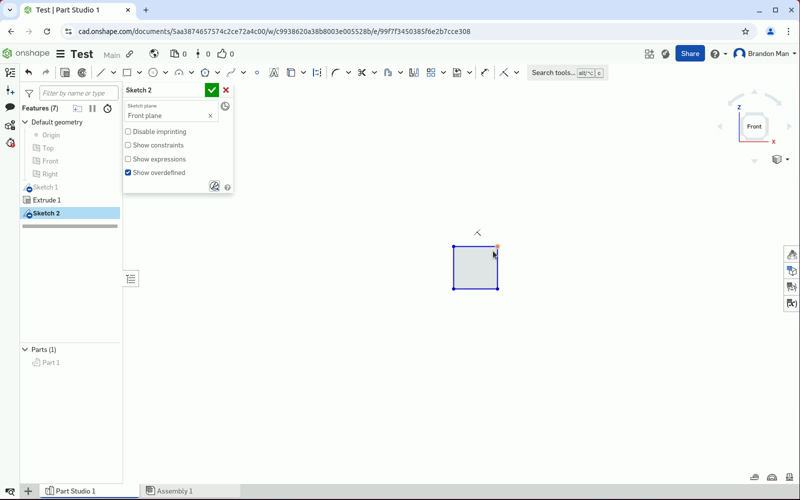
scroll(6)
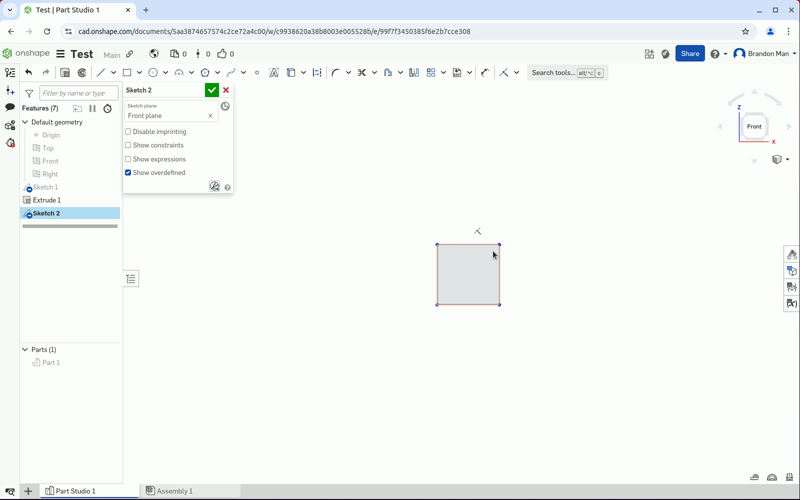
scroll(6)
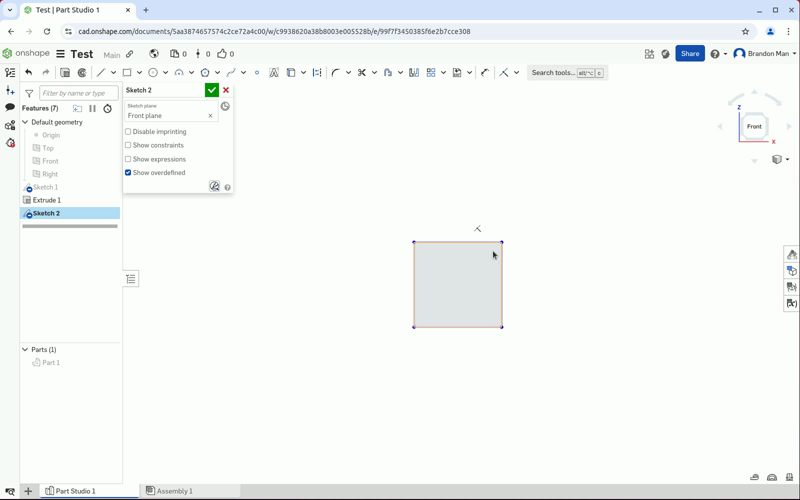
scroll(6)
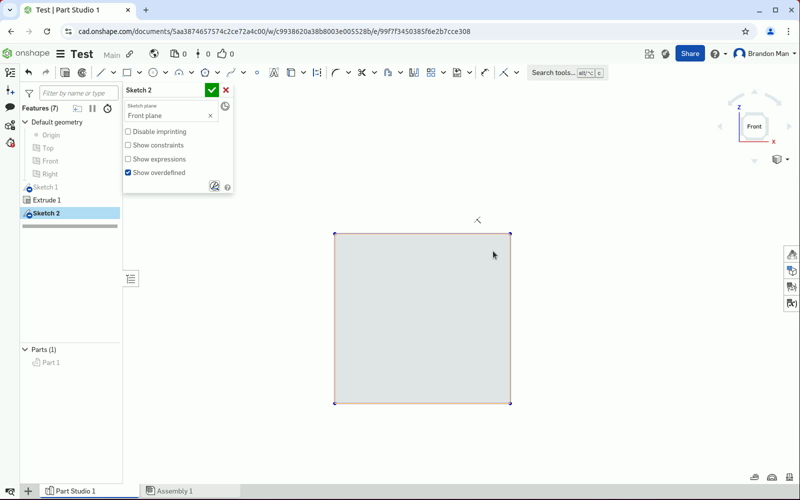
click(493, 250)
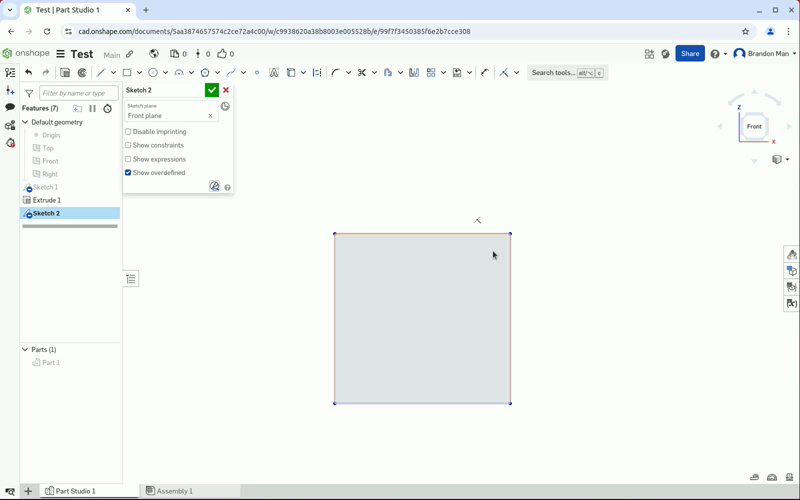
scroll(-6)
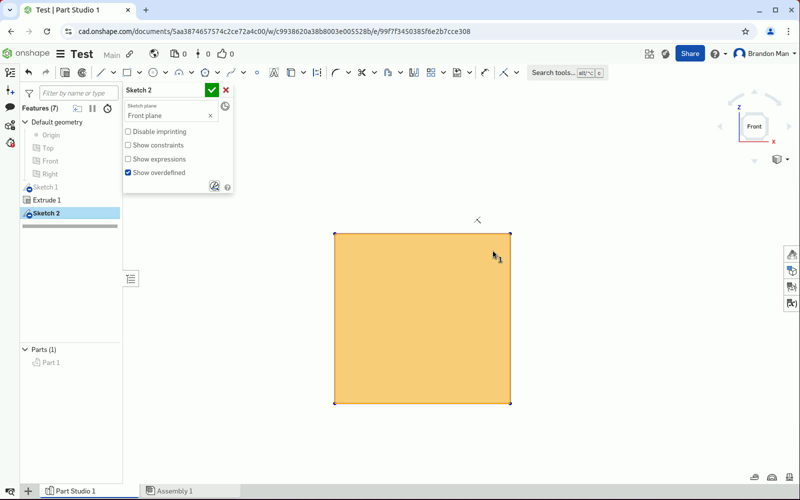
scroll(-6)
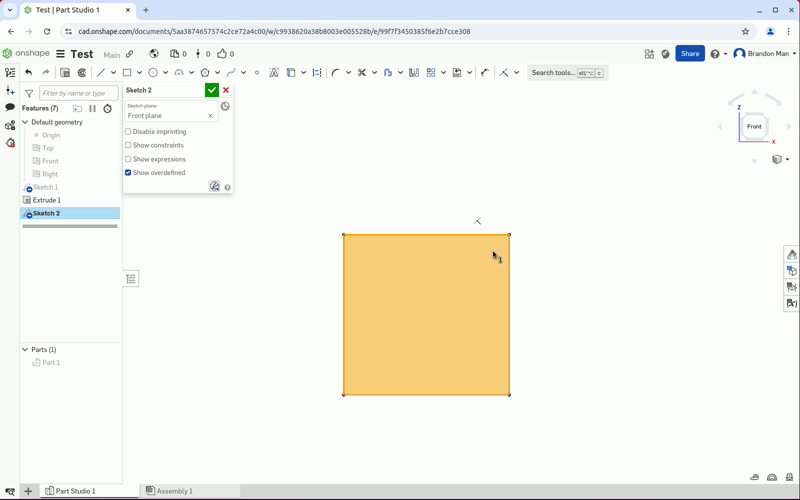
scroll(-6)
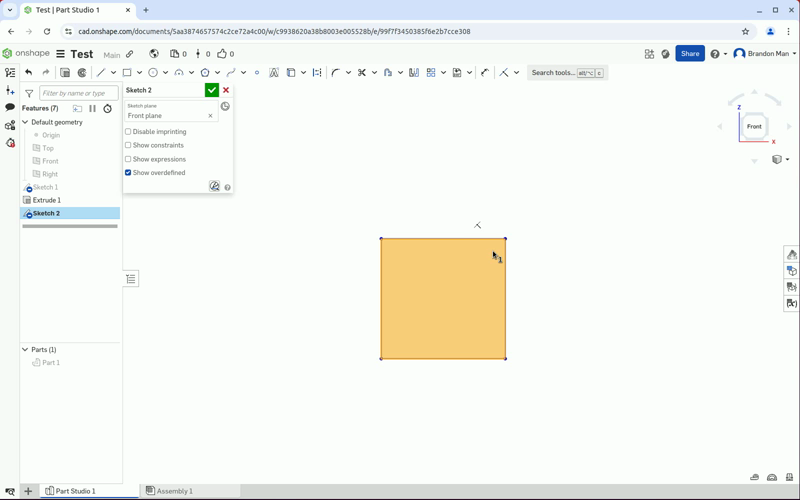
scroll(-6)
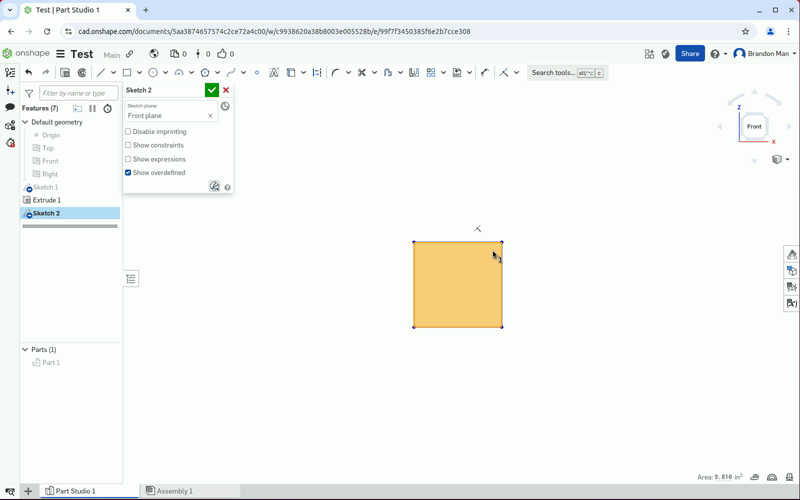
scroll(-6)
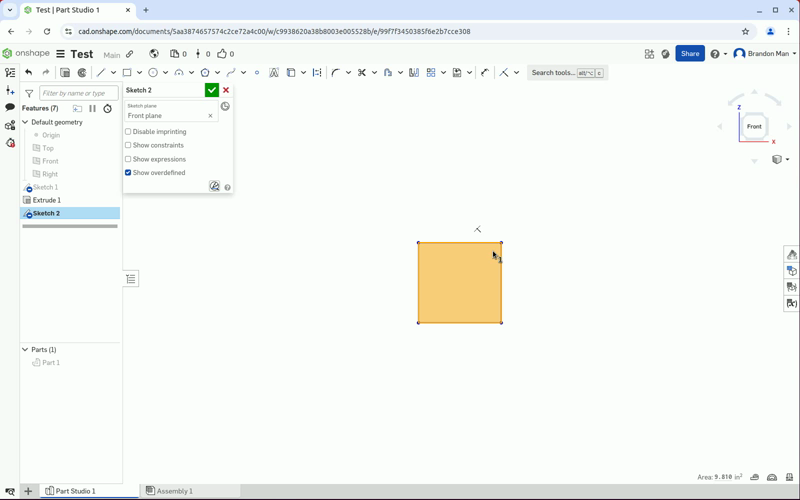
scroll(-6)
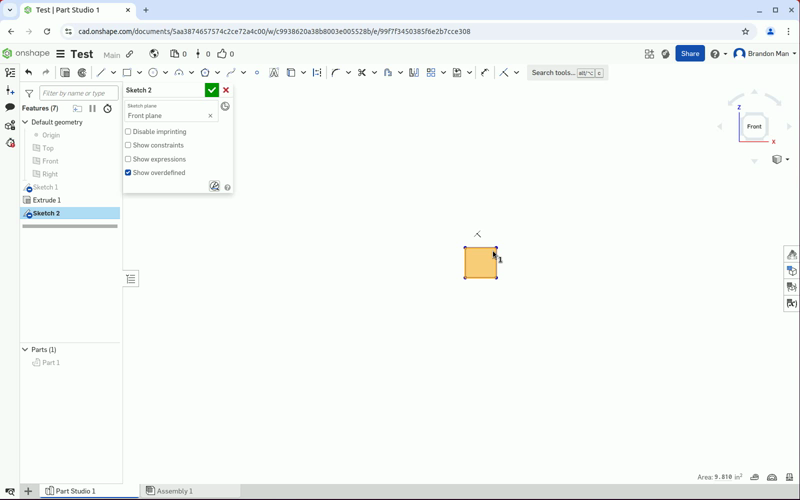
scroll(-6)
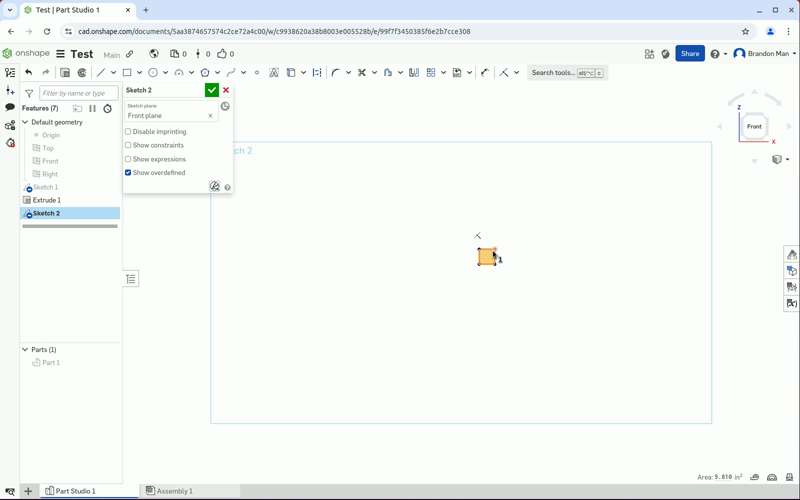
mouse_move(73, 352)
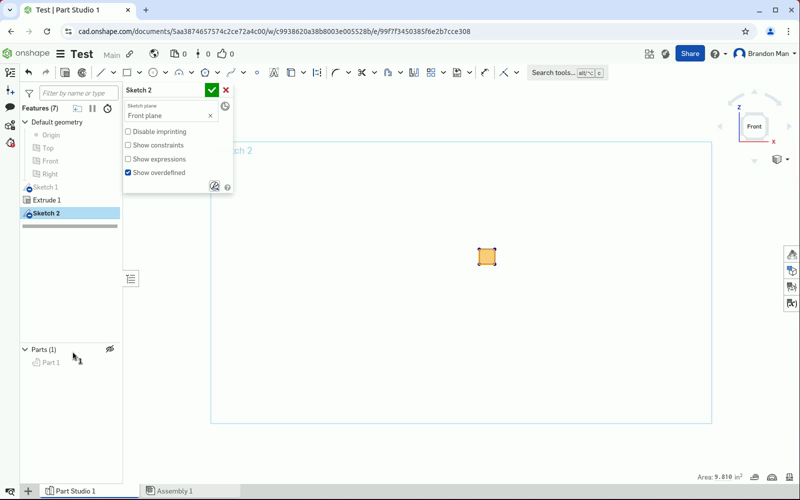
key(shift+y)
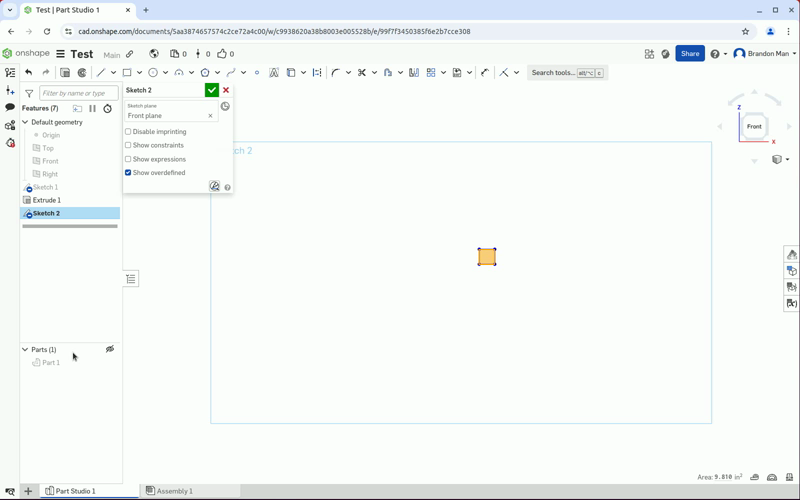
key(shift+e)
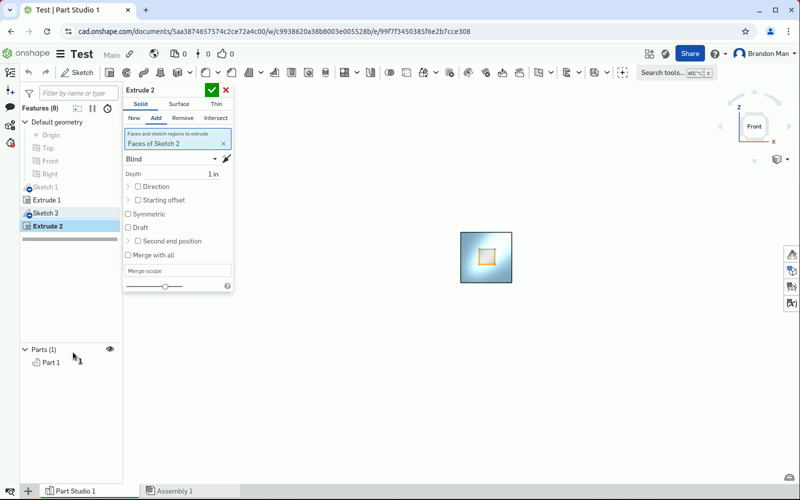
mouse_move(143, 106)
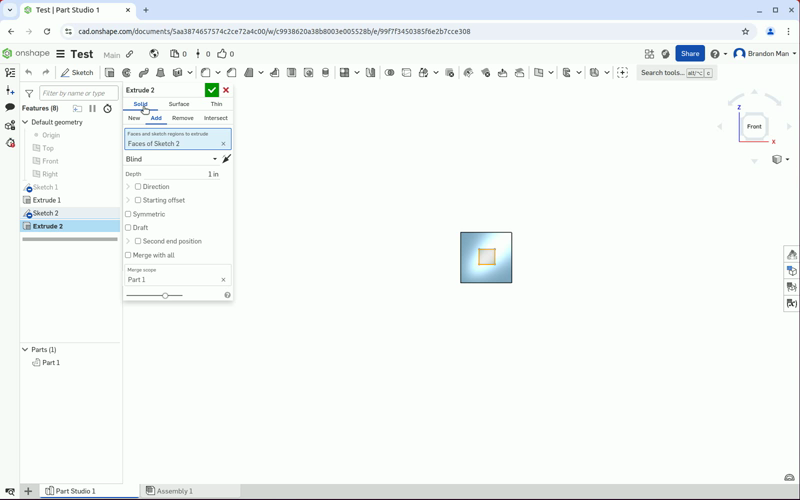
click(143, 106)
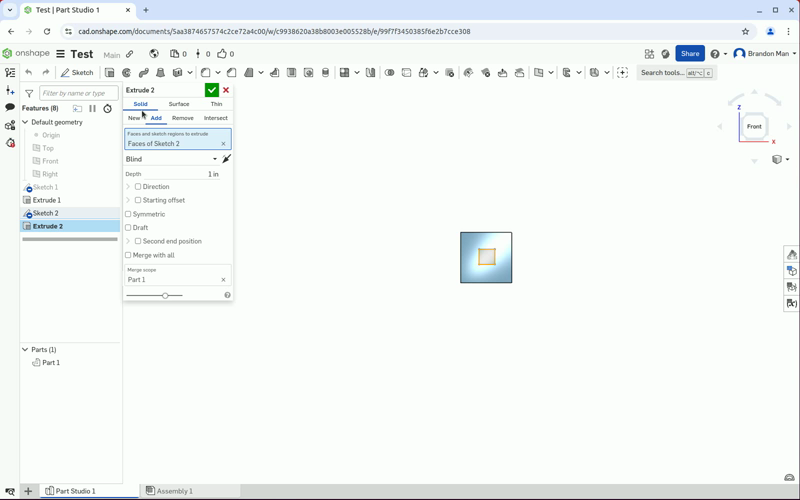
mouse_move(137, 120)
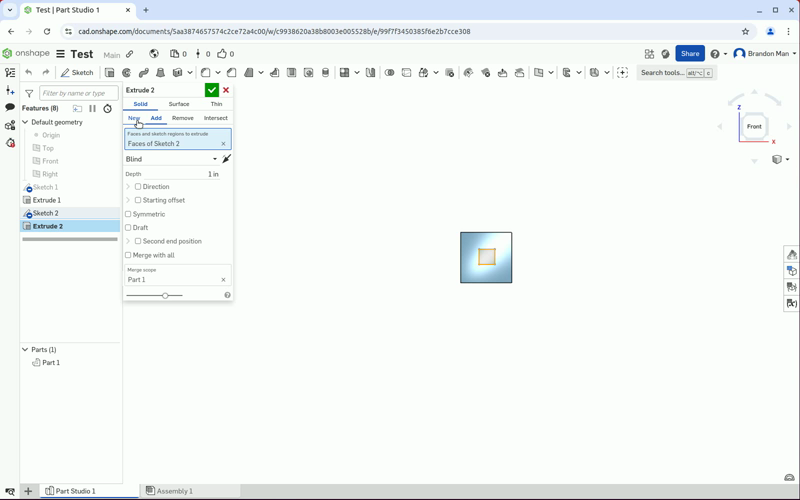
click(137, 120)
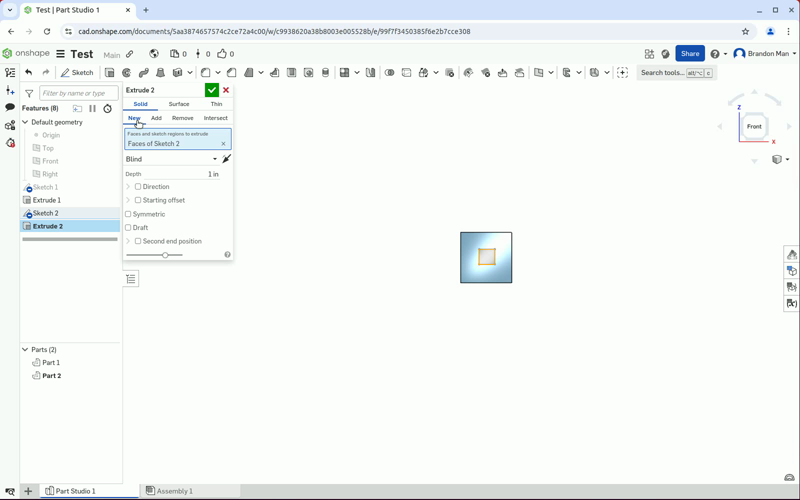
key(tab, 4)
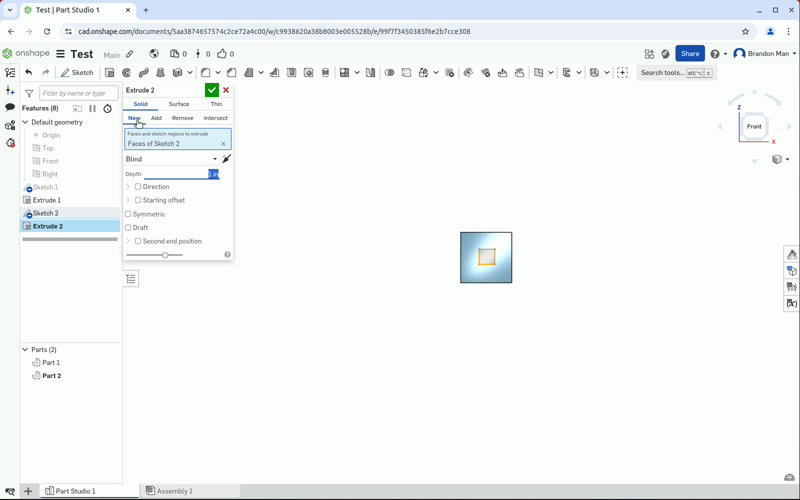
text(8.666)
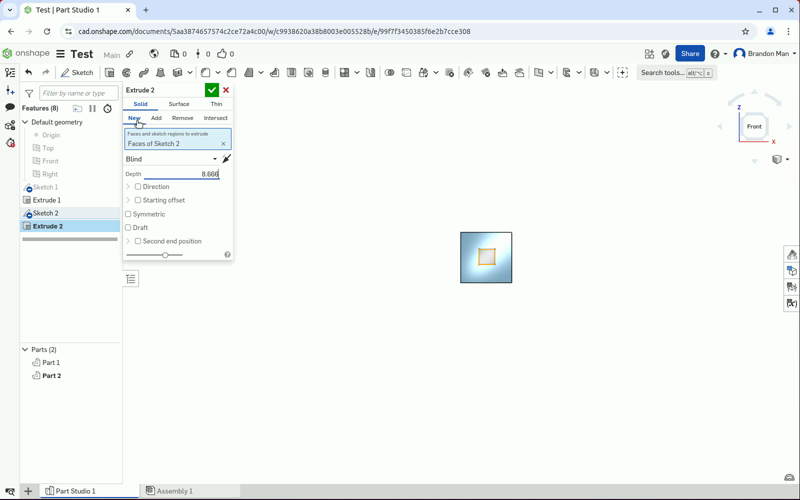
key(enter)
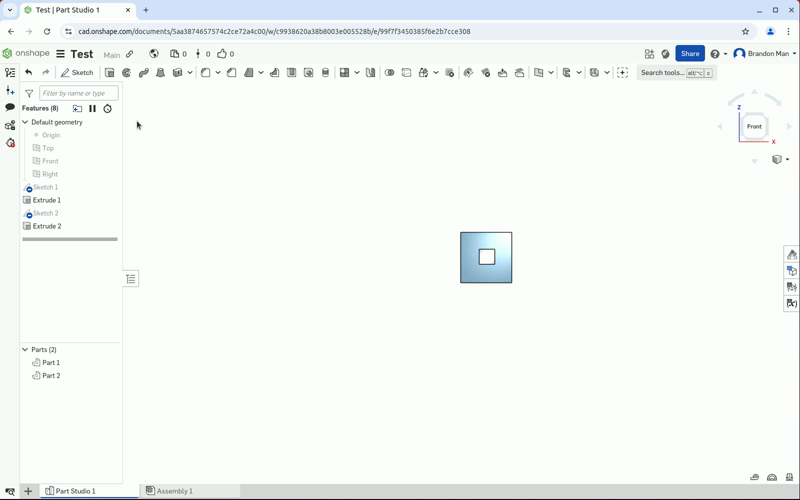
key(shift+h)
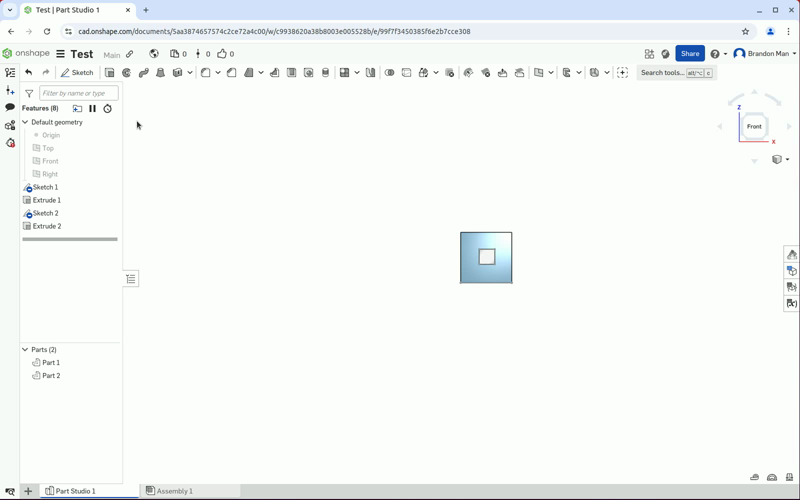
key(shift+h)
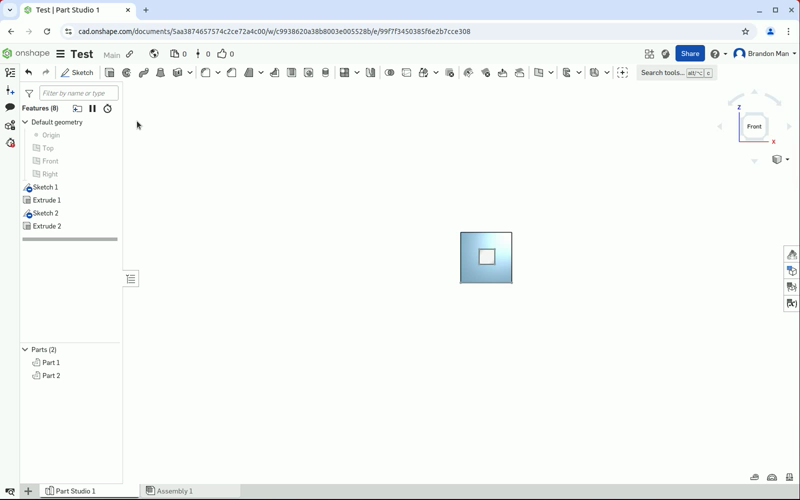
key(shift+7)
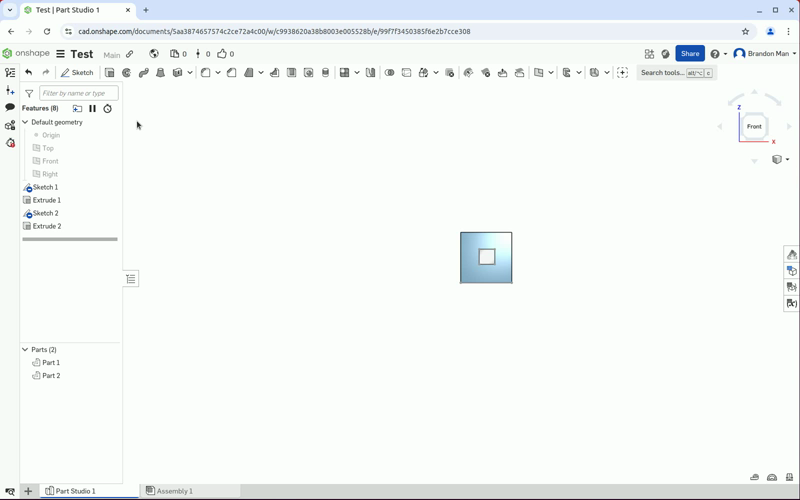
key(left, 2)
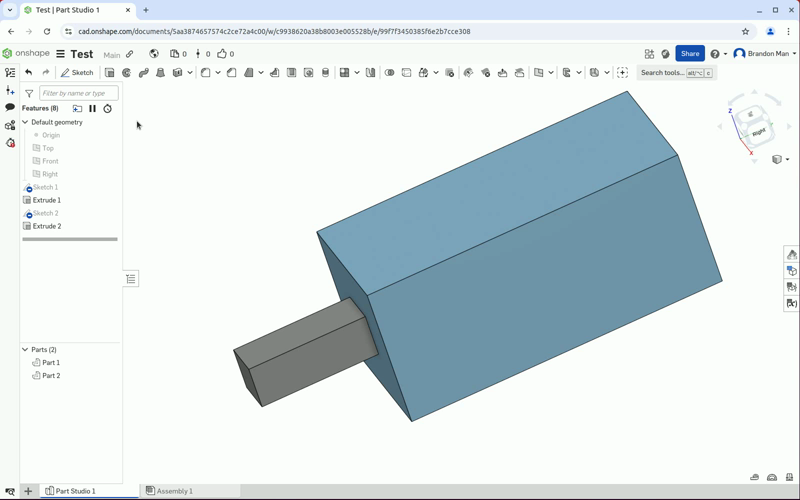
key(down, 2)
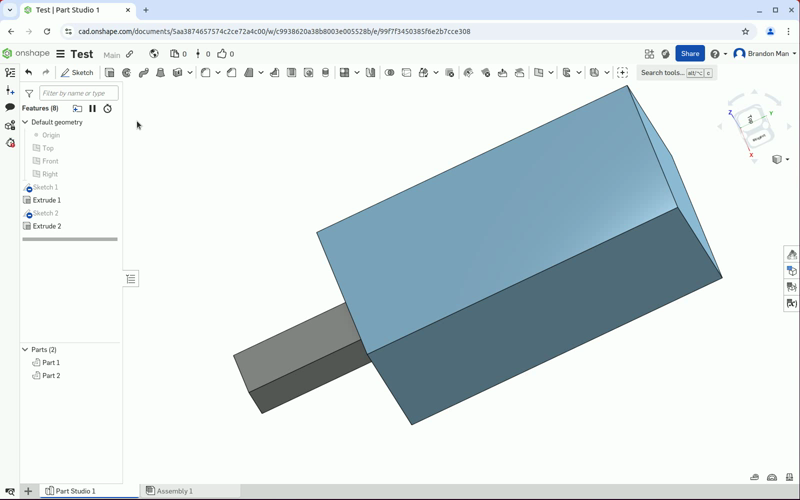
key(up, 2)
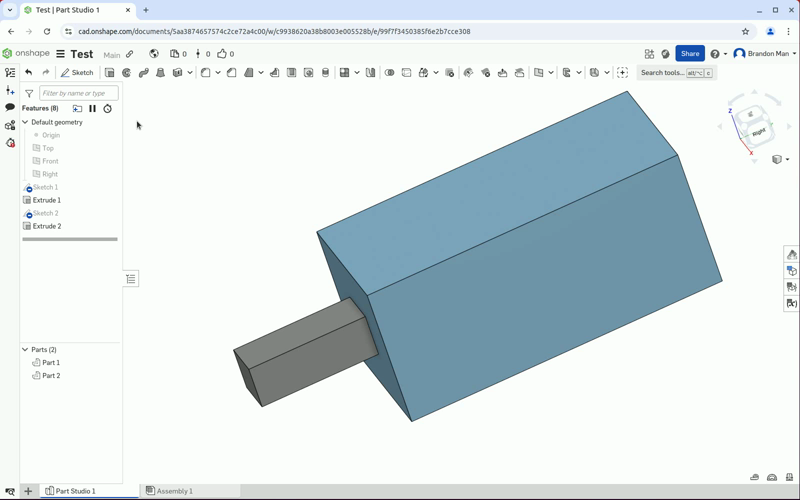
key(right, 2)
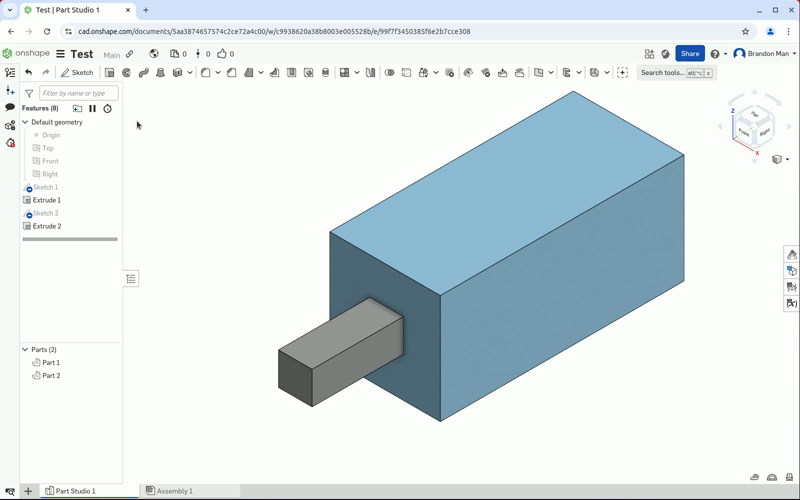
mouse_move(73, 189)
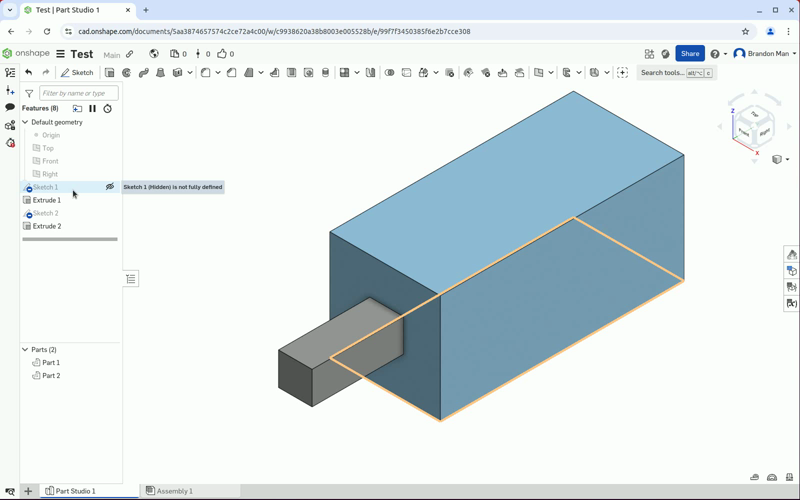
click(73, 189)